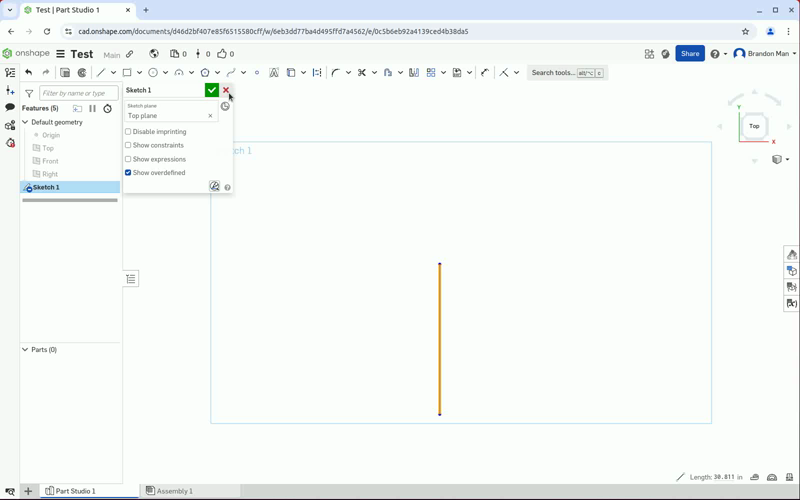
key(shift+h)
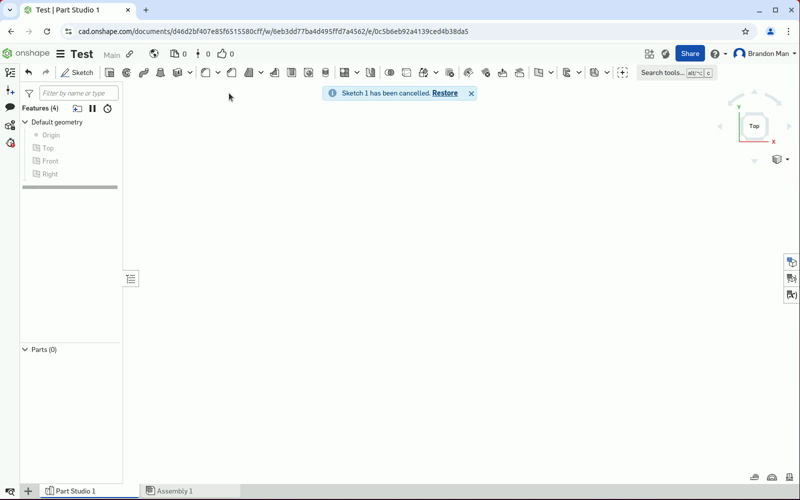
mouse_move(73, 352)
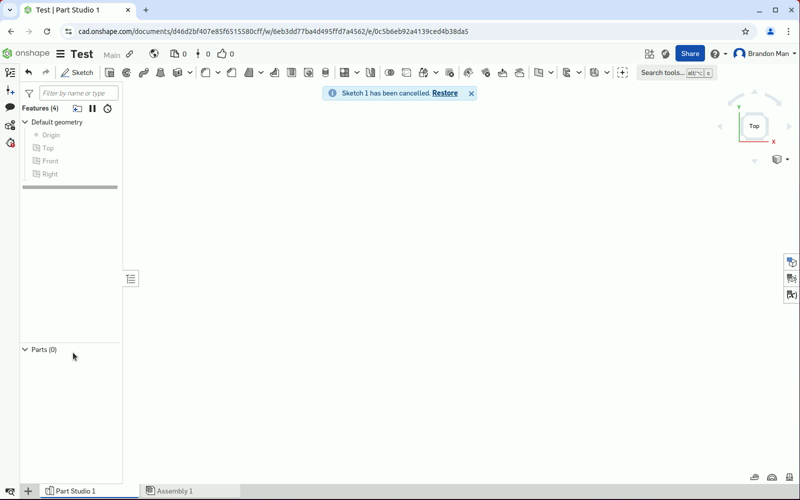
key(y)
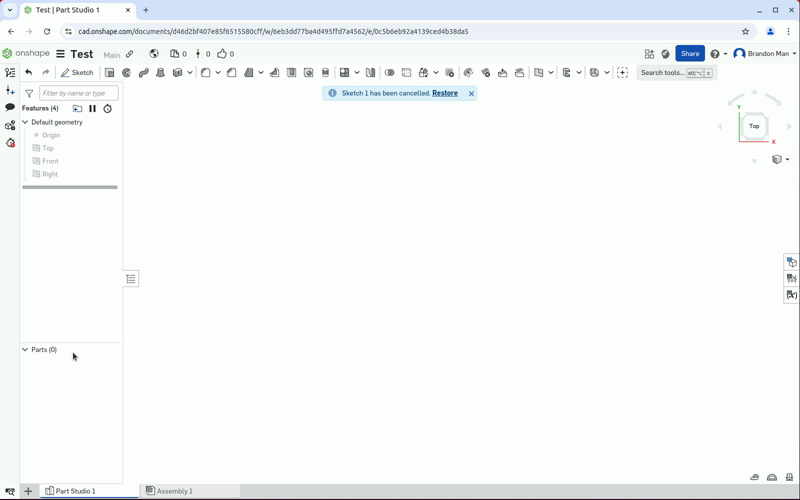
key(shift+p)
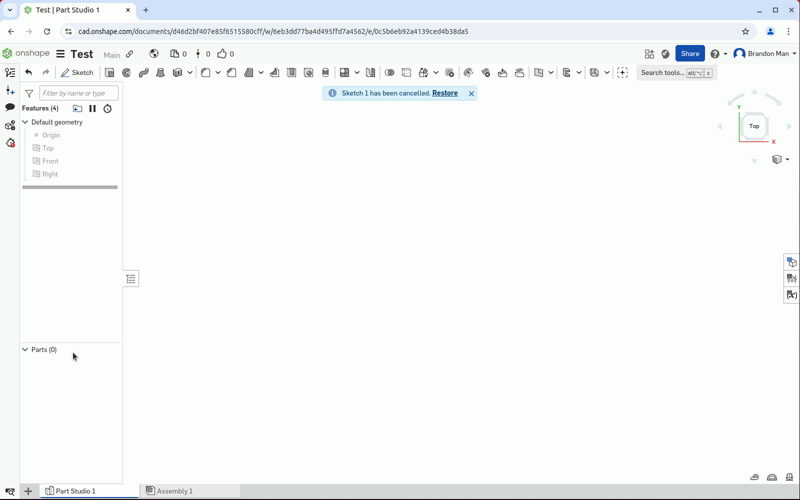
key(space)
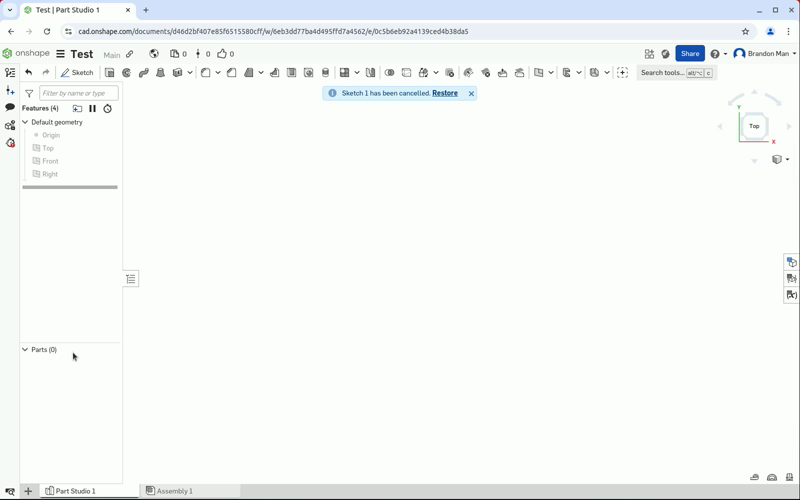
key_down(shift)
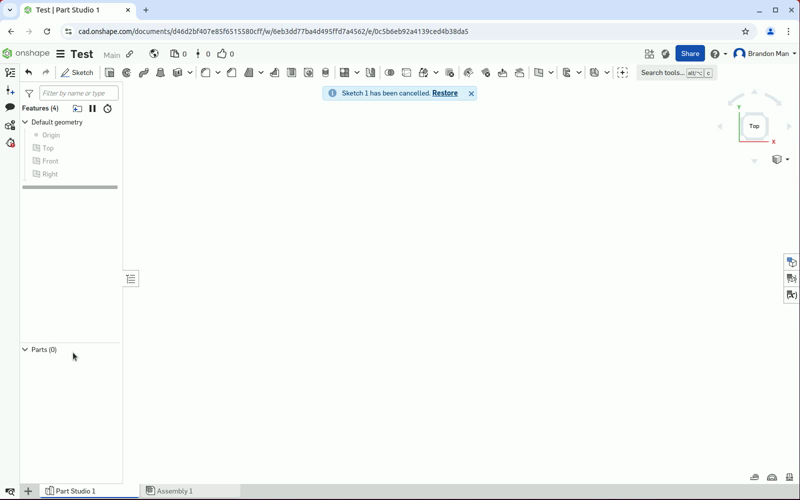
key(up)
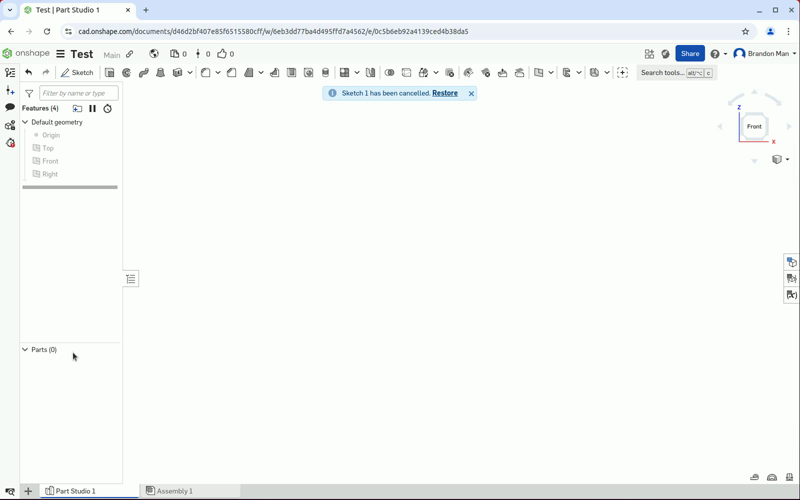
key_up(shift)
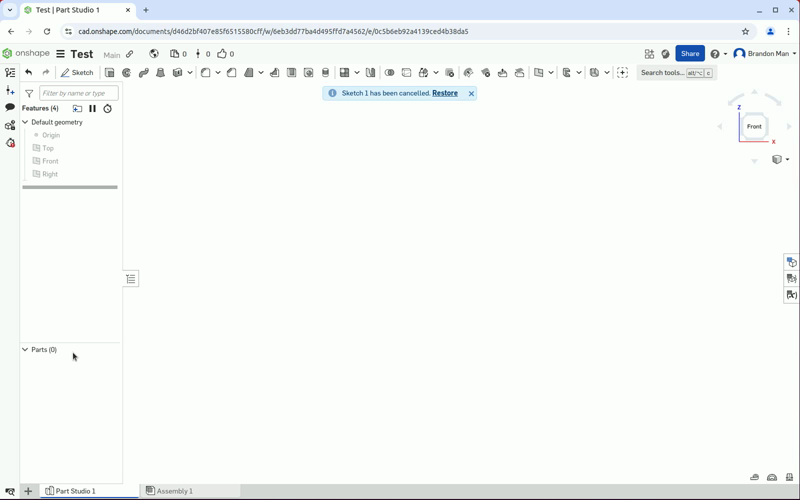
mouse_move(73, 352)
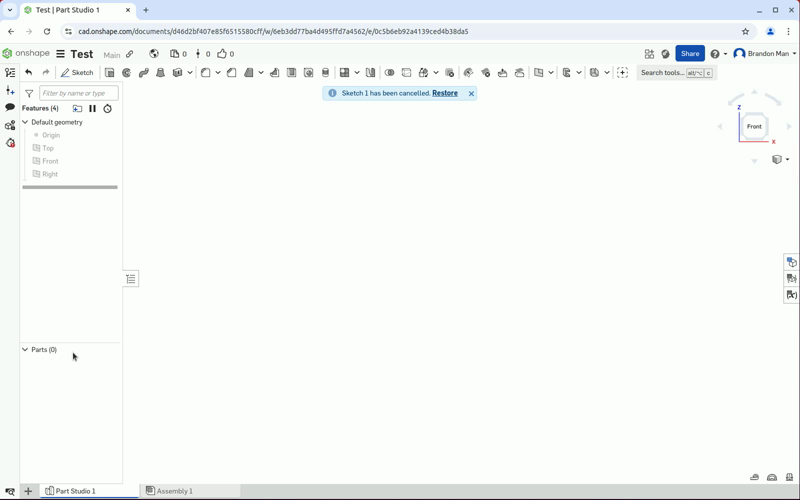
key(shift+y)
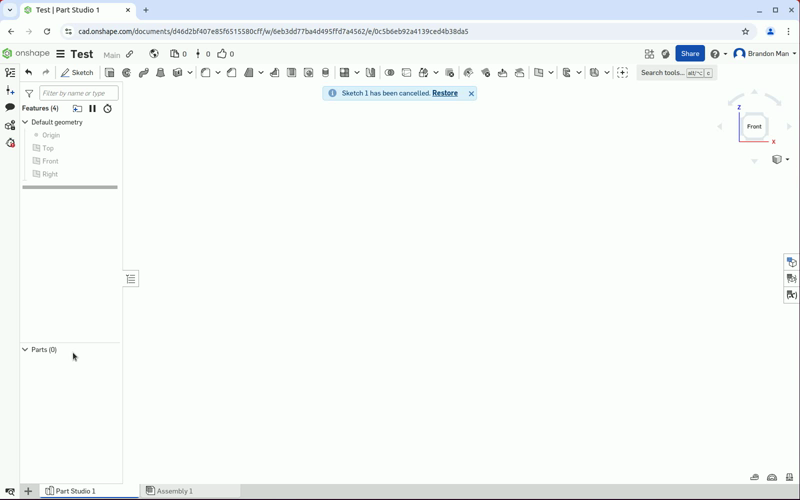
key(shift+s)
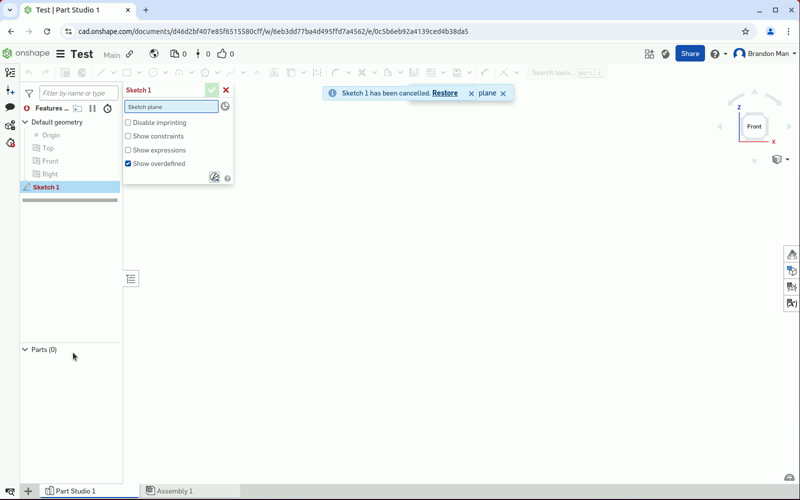
mouse_move(73, 163)
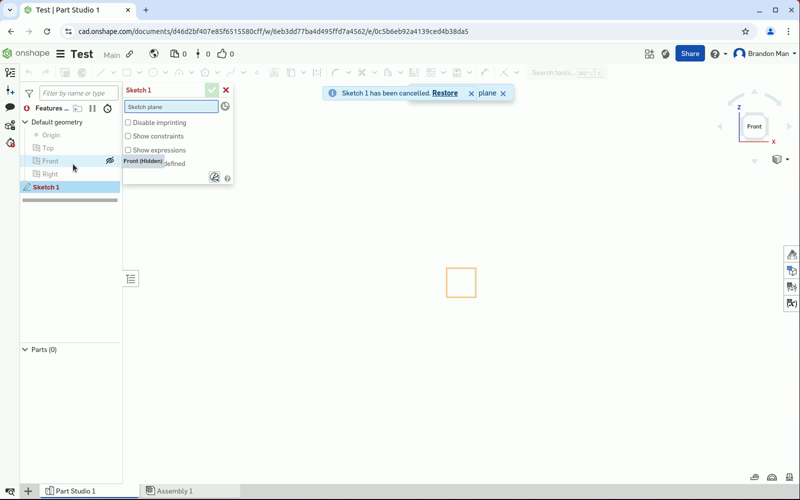
click(73, 163)
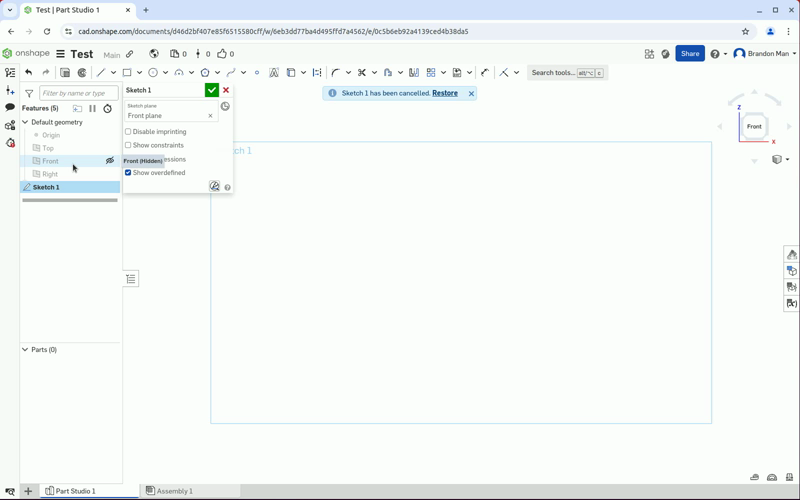
mouse_move(73, 352)
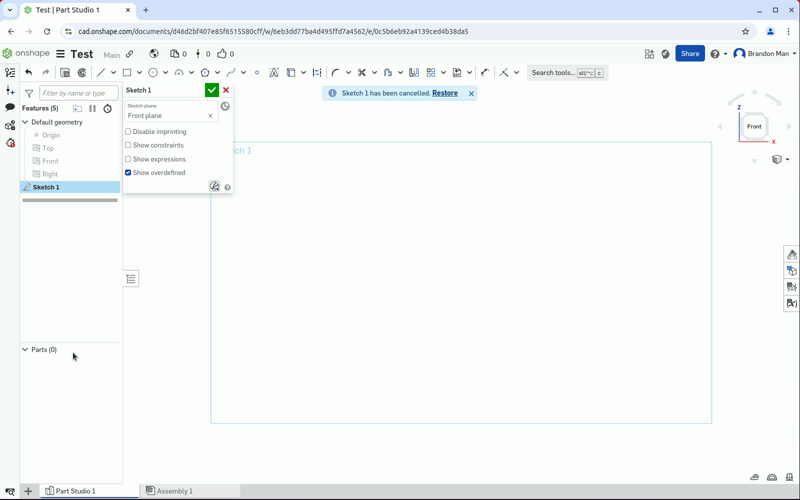
key(y)
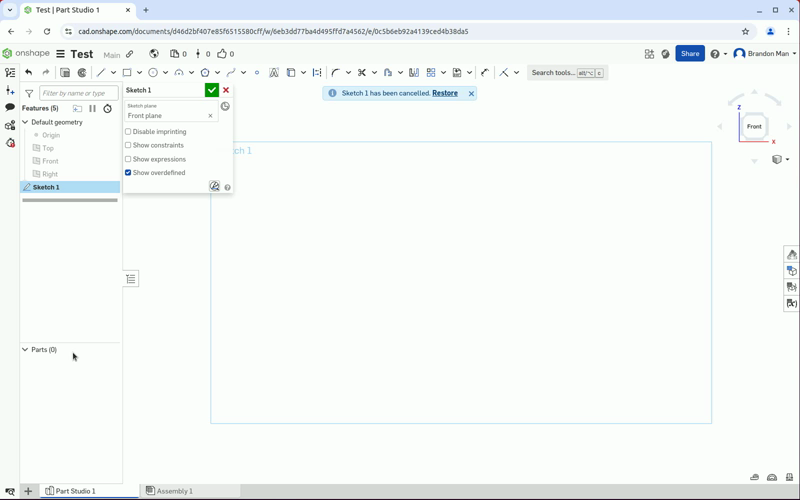
key(l)
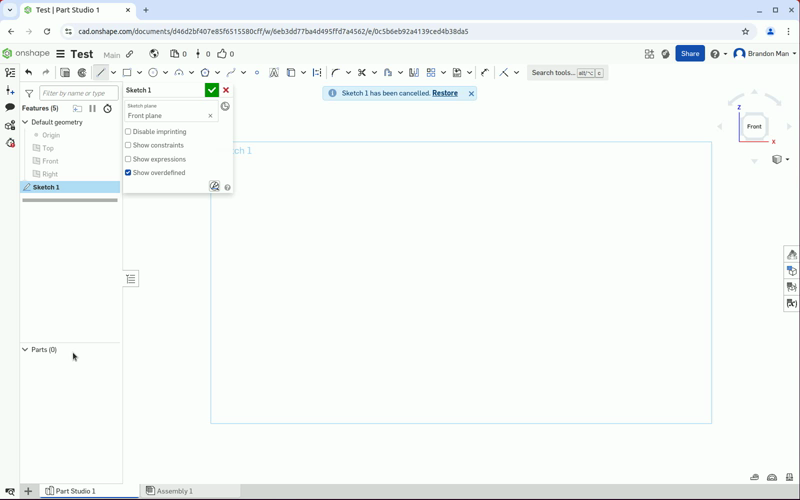
key_down(shift)
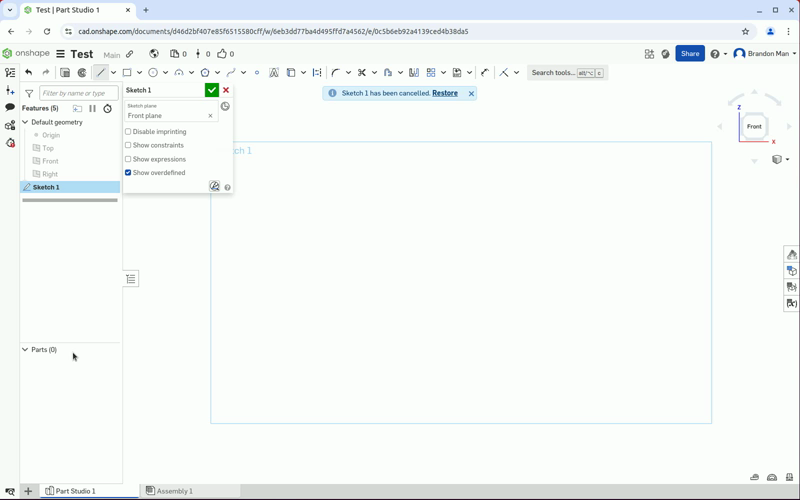
mouse_move(444, 313)
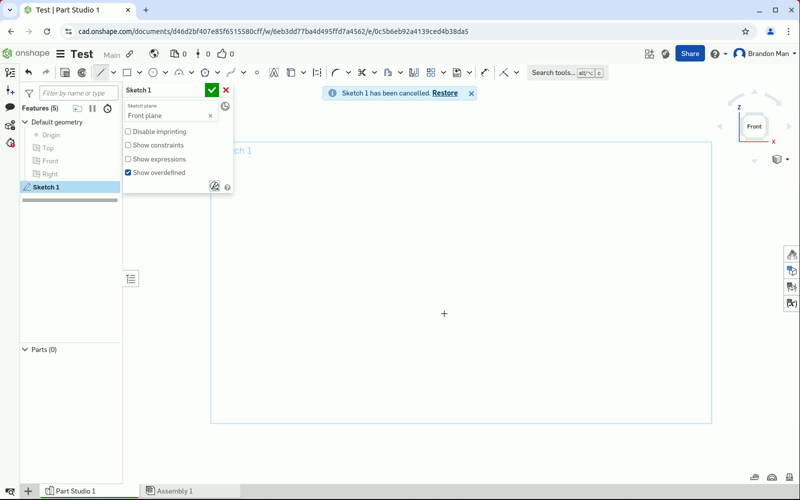
click(444, 313)
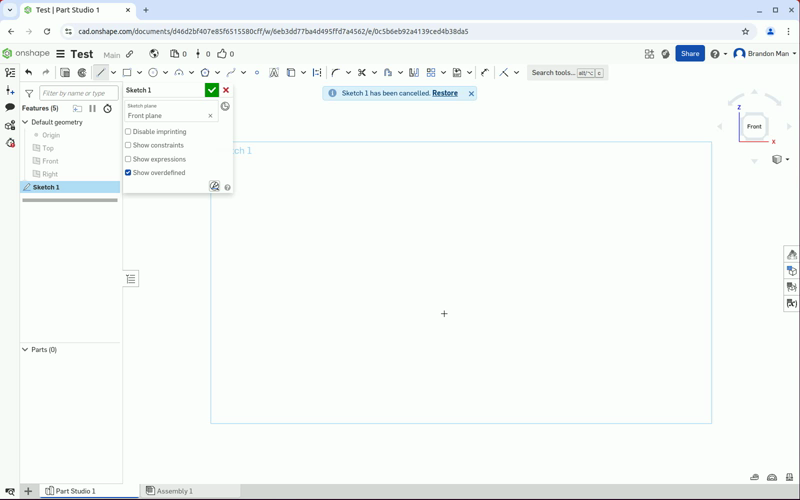
key_up(shift)
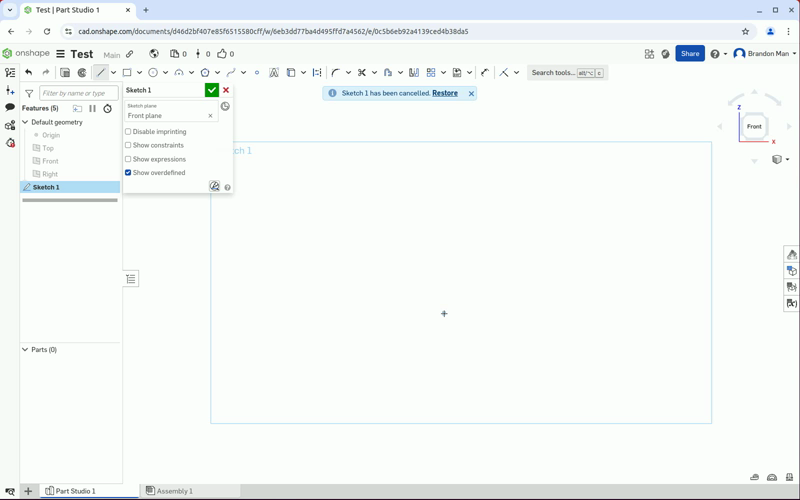
key_down(shift)
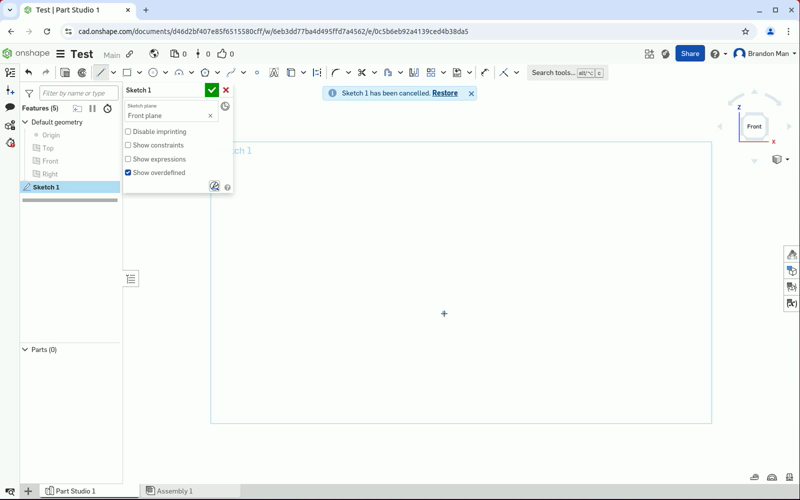
mouse_move(474, 313)
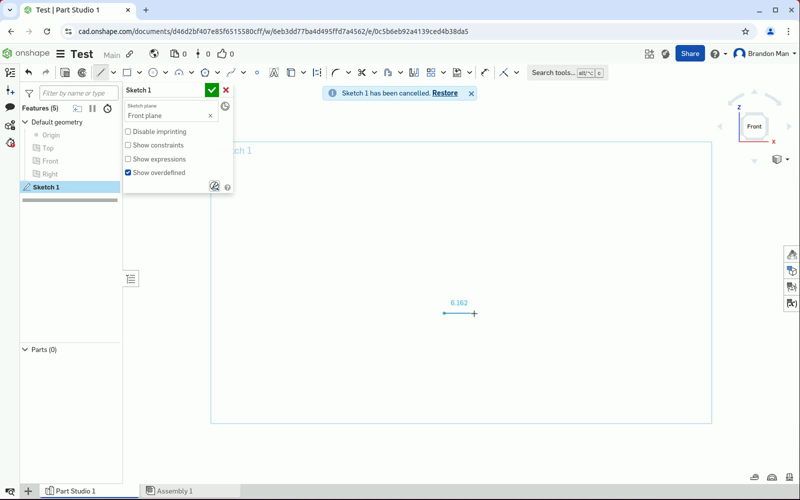
mouse_move(476, 313)
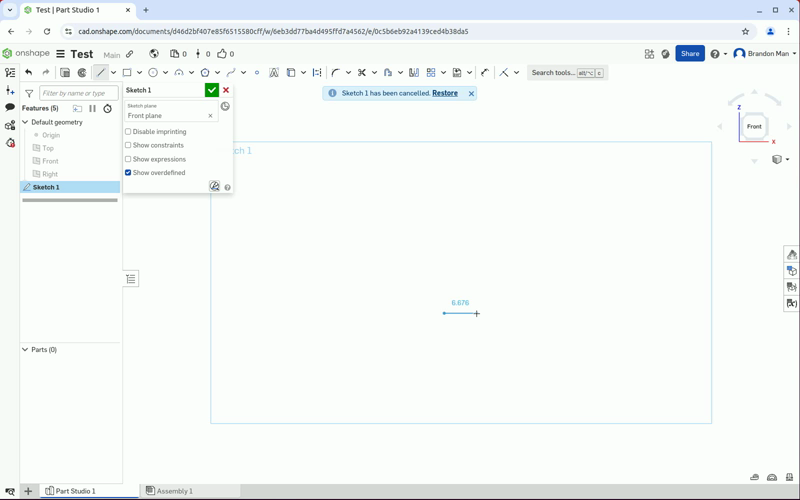
click(476, 313)
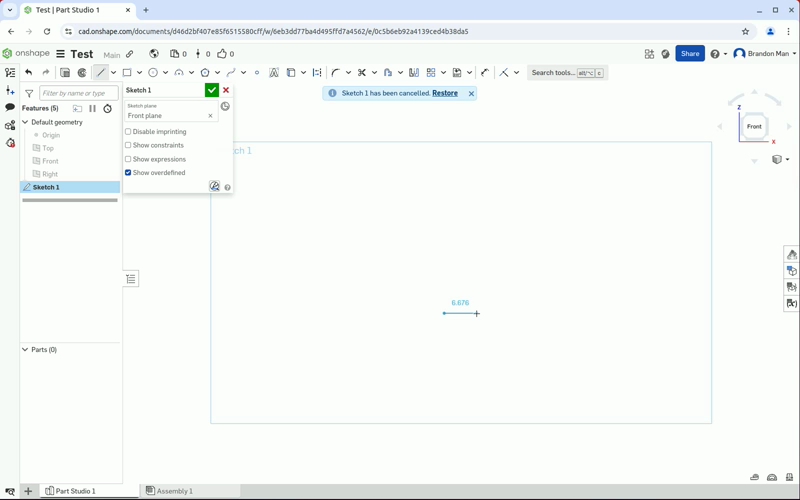
key_up(shift)
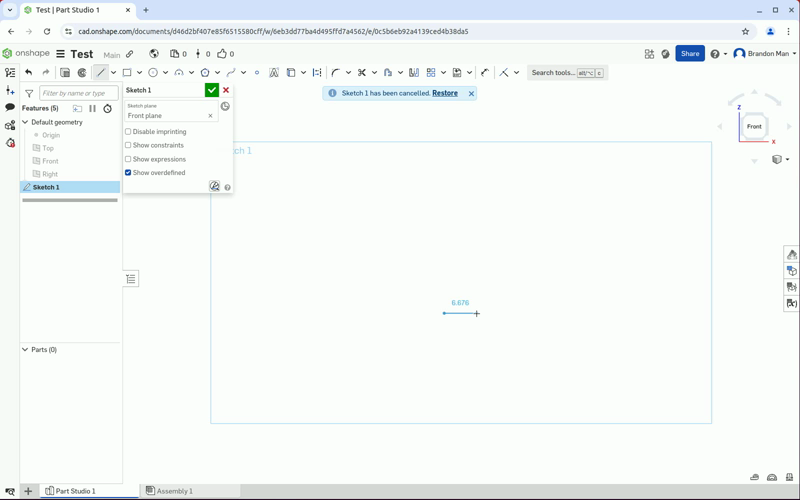
key_down(shift)
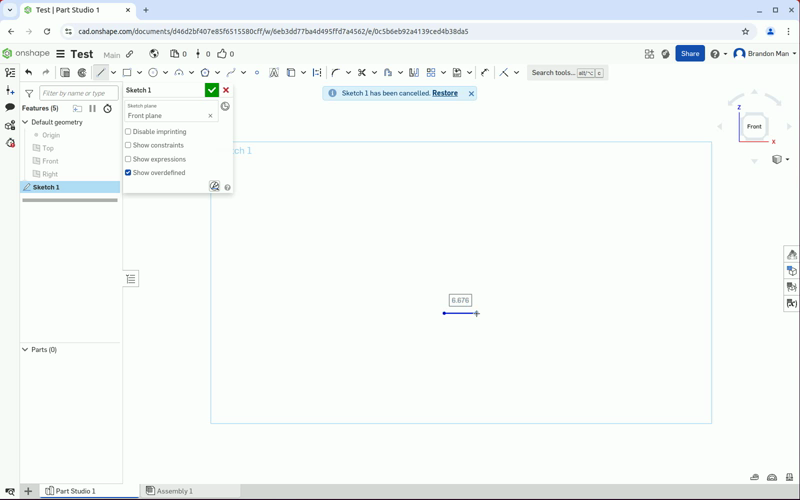
mouse_move(476, 252)
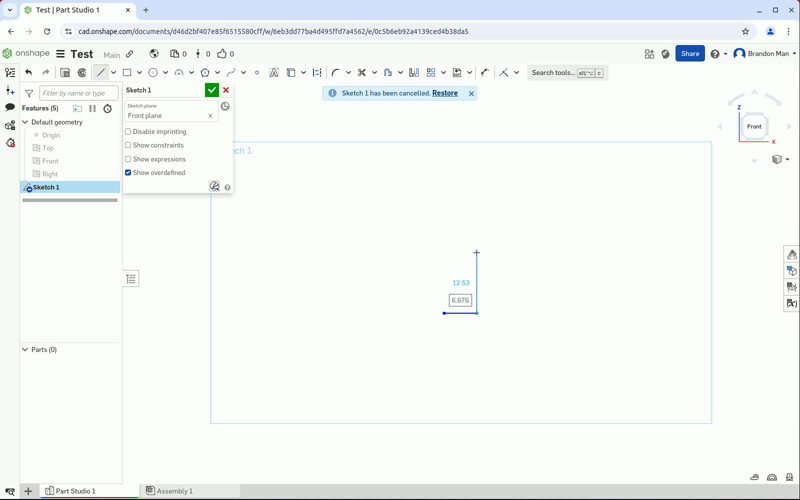
click(476, 252)
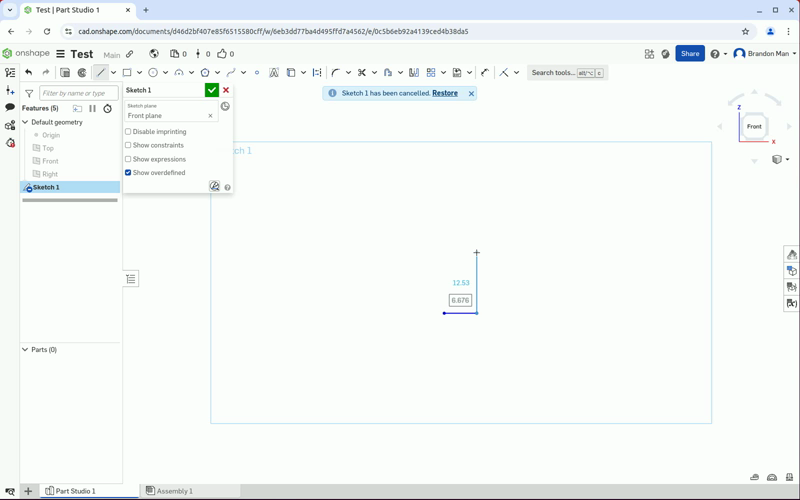
key_up(shift)
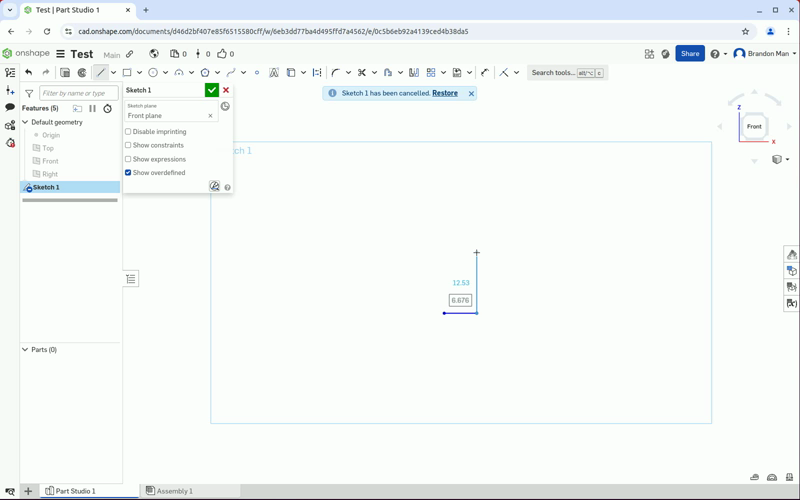
key_down(shift)
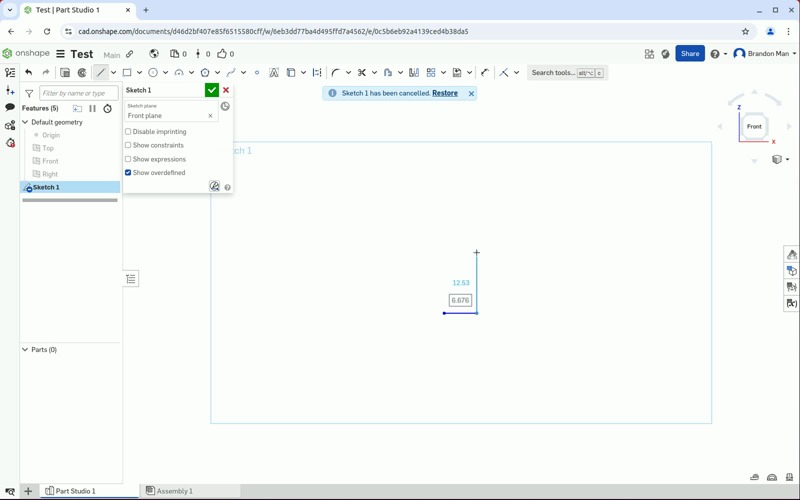
mouse_move(506, 252)
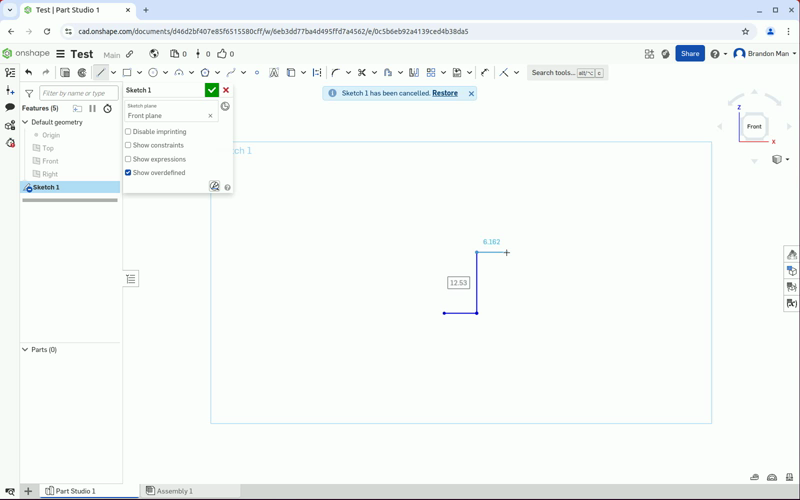
mouse_move(444, 252)
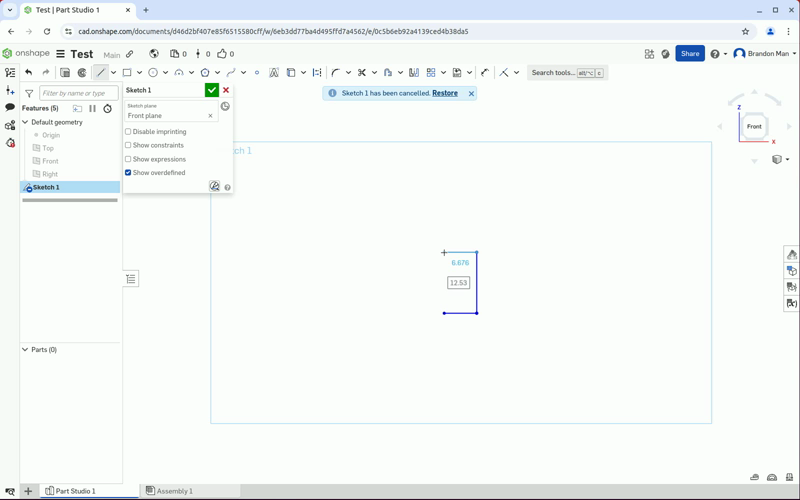
click(444, 252)
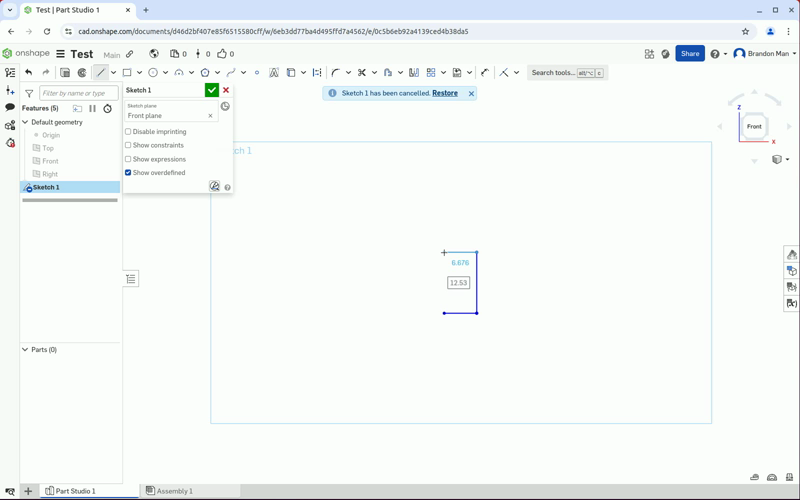
key_up(shift)
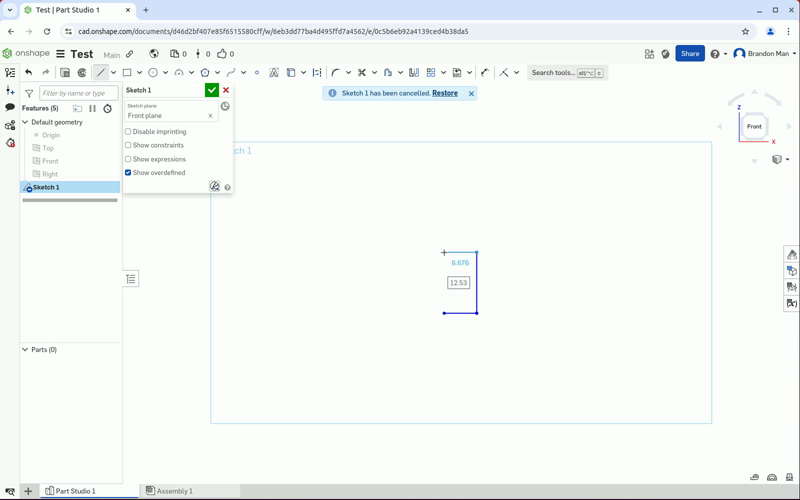
key_down(shift)
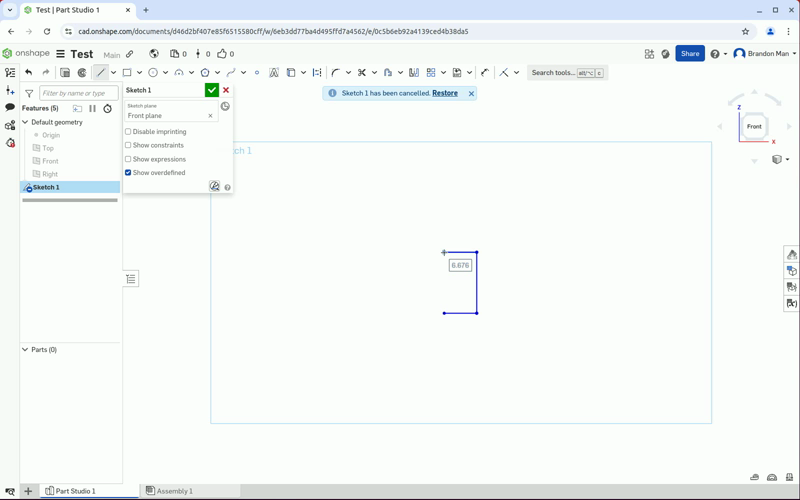
mouse_move(444, 313)
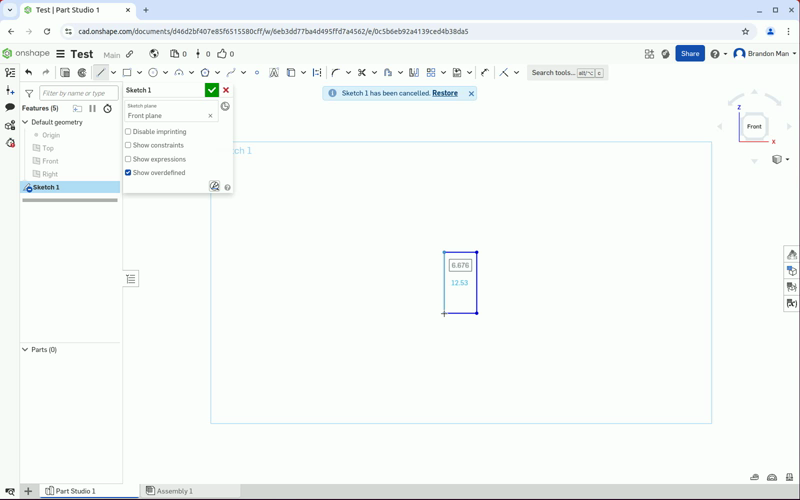
key_up(shift)
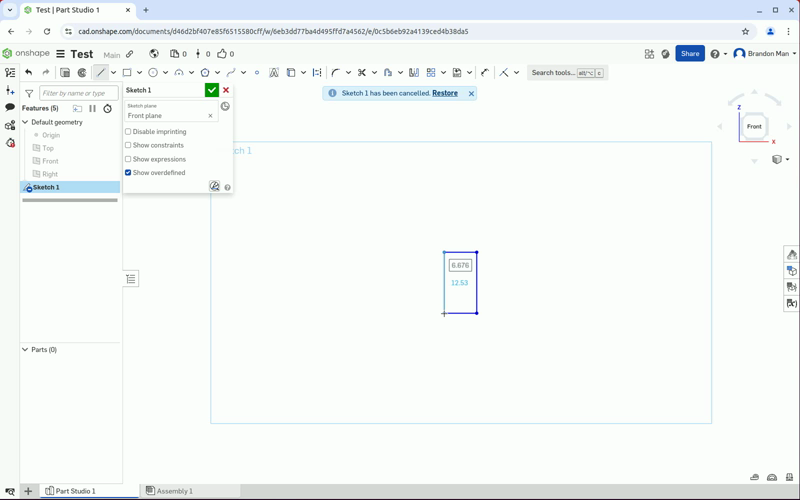
click(444, 313)
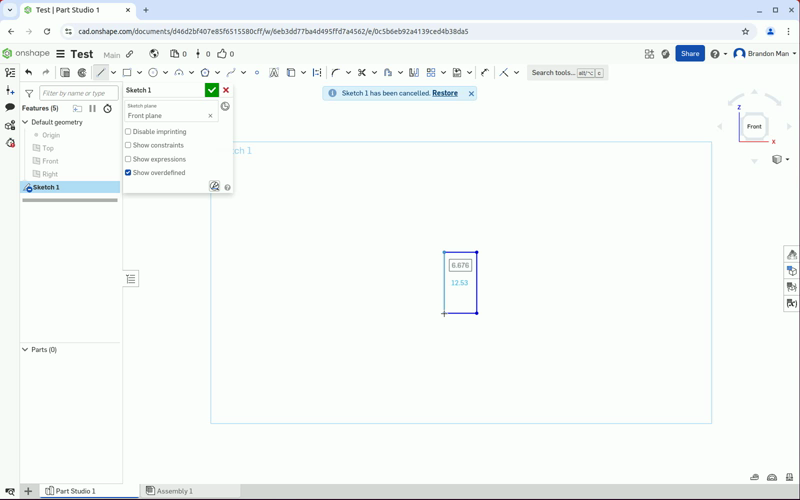
key(esc)
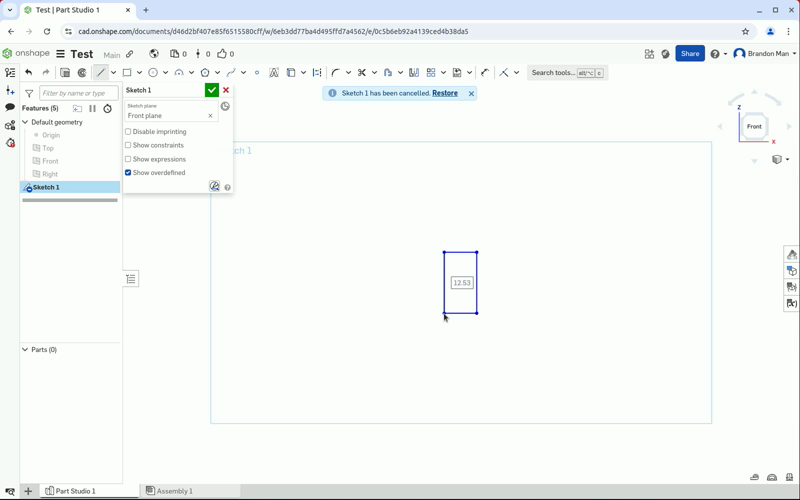
mouse_move(472, 258)
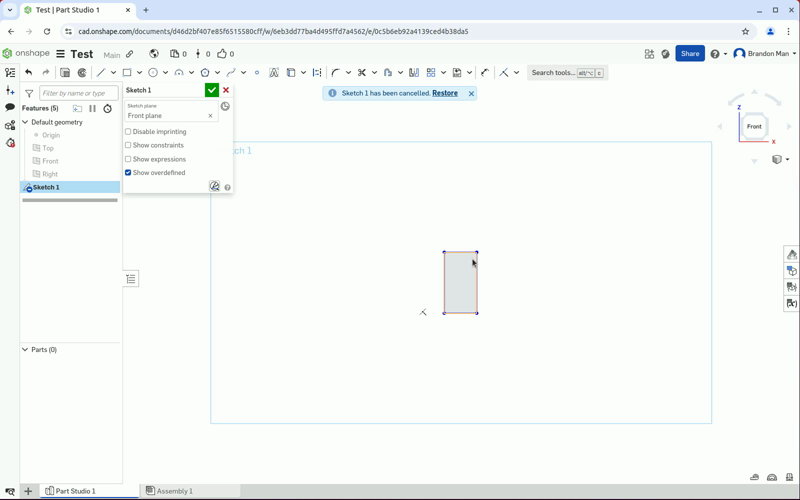
click(472, 258)
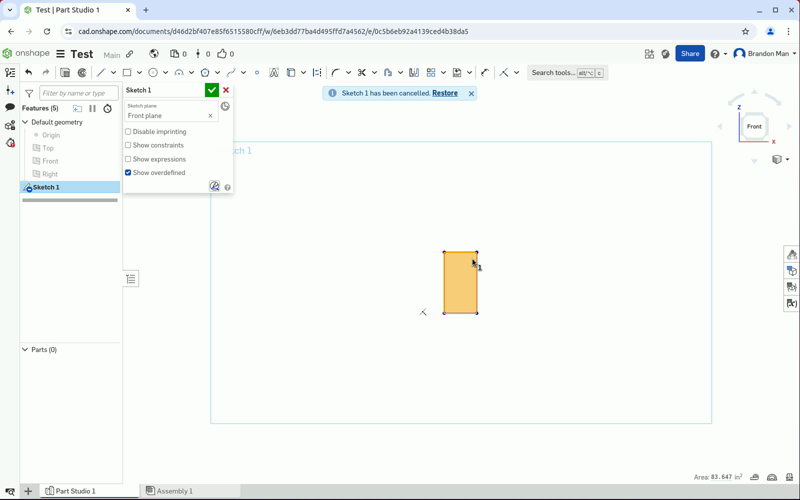
mouse_move(73, 352)
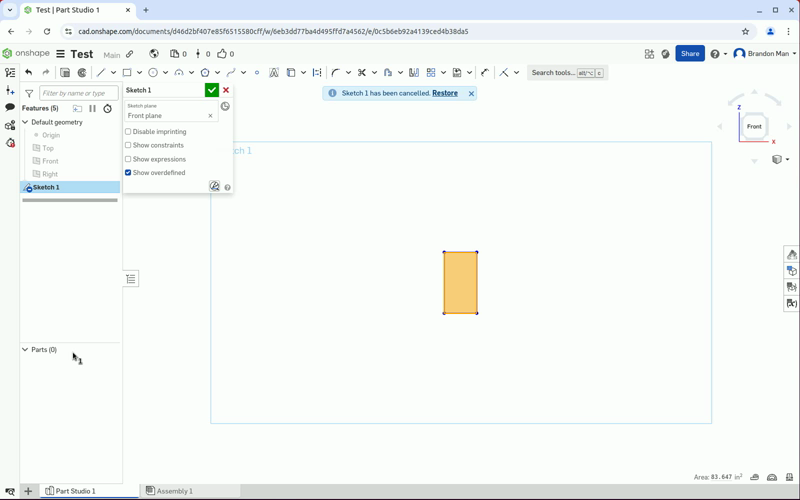
key(shift+y)
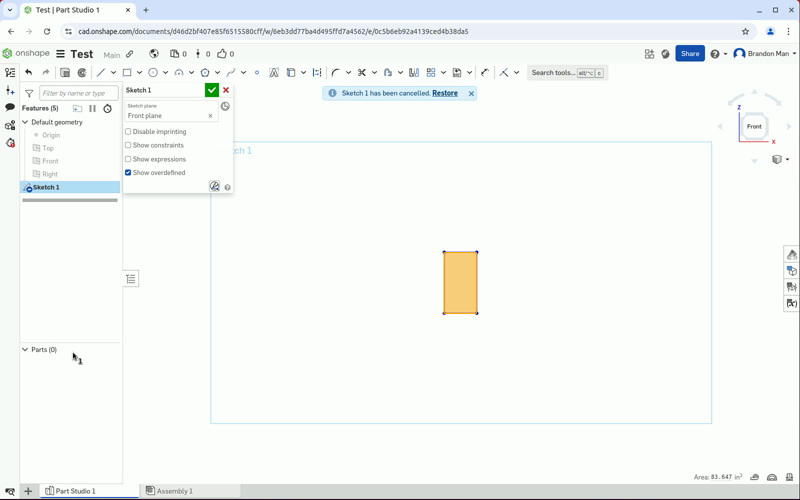
key(shift+e)
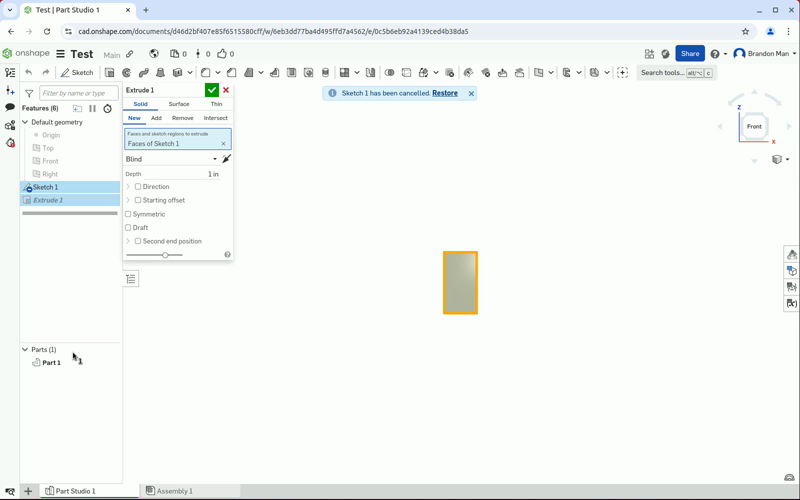
mouse_move(143, 106)
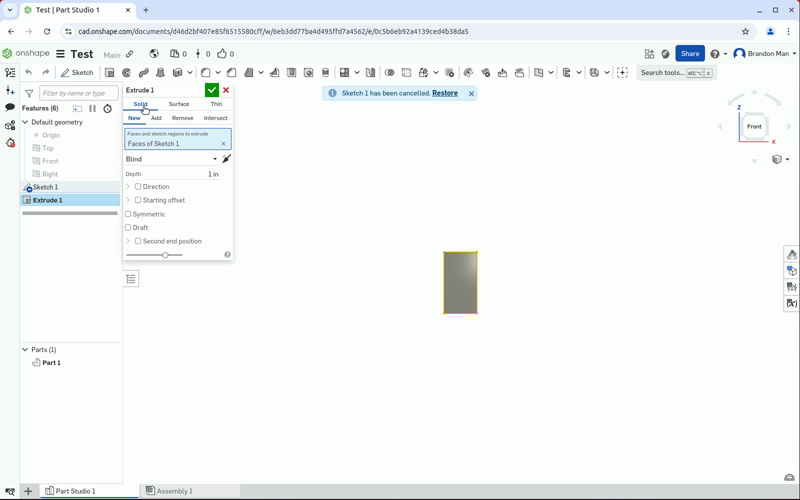
click(143, 106)
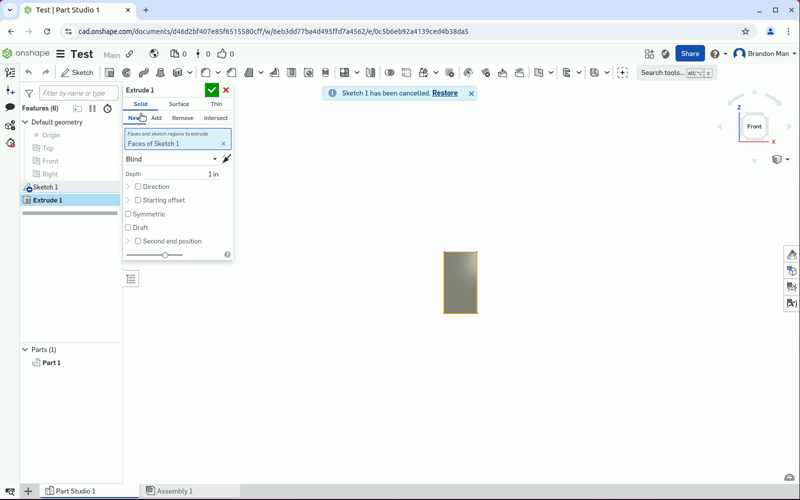
mouse_move(137, 120)
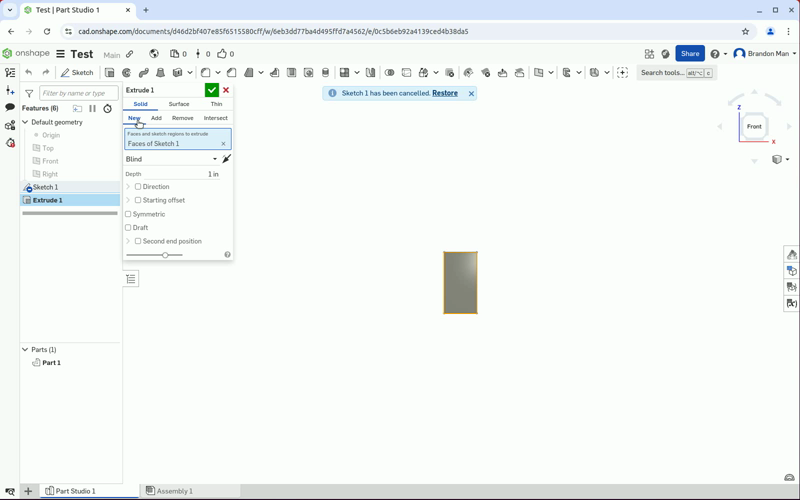
click(137, 120)
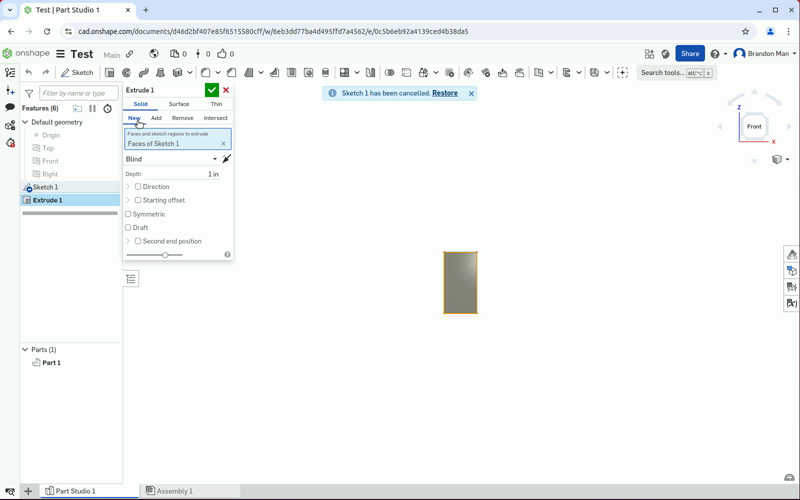
key(tab, 4)
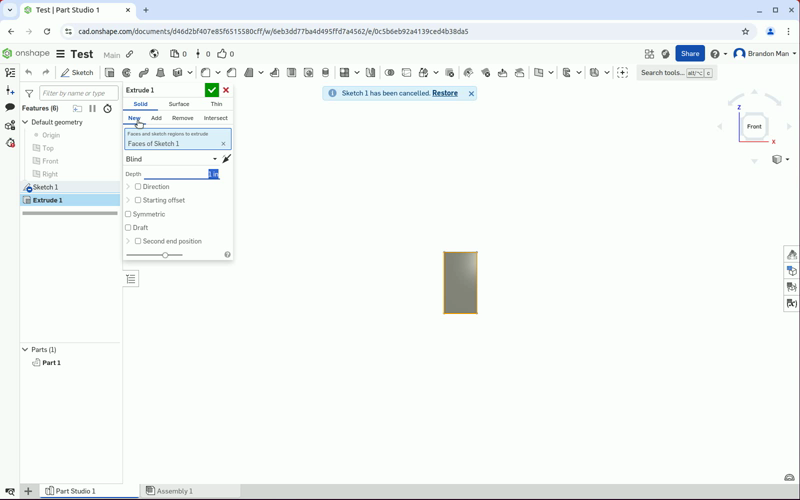
text(2.166)
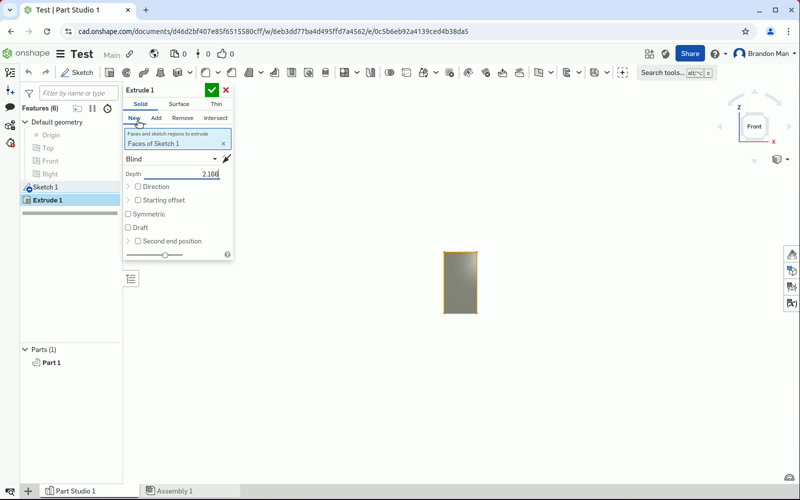
key(enter)
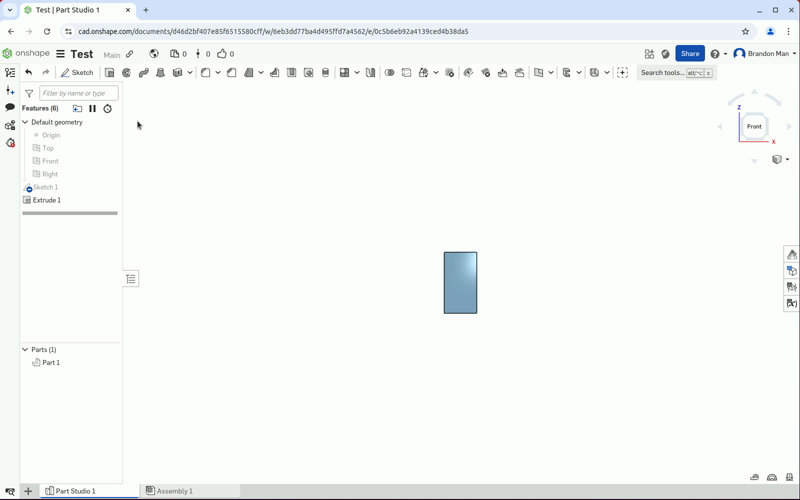
key(shift+h)
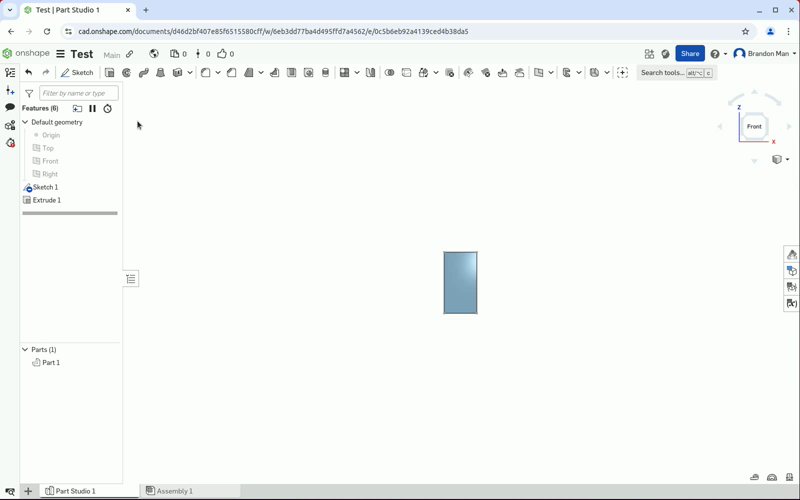
key(shift+h)
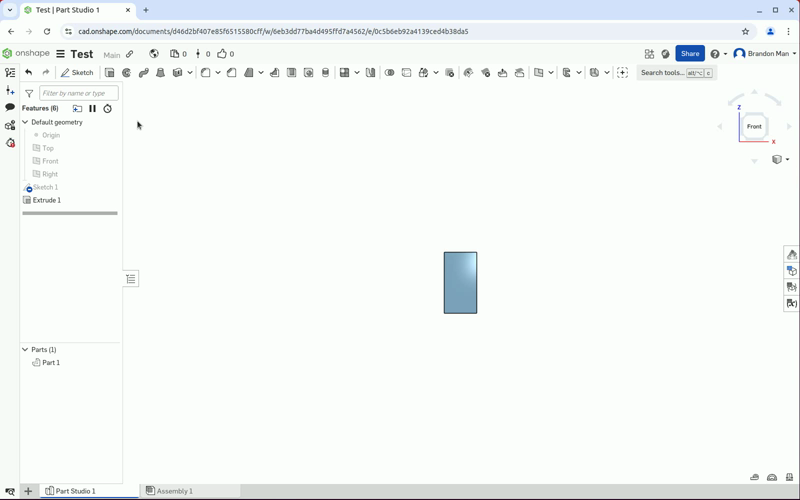
mouse_move(73, 189)
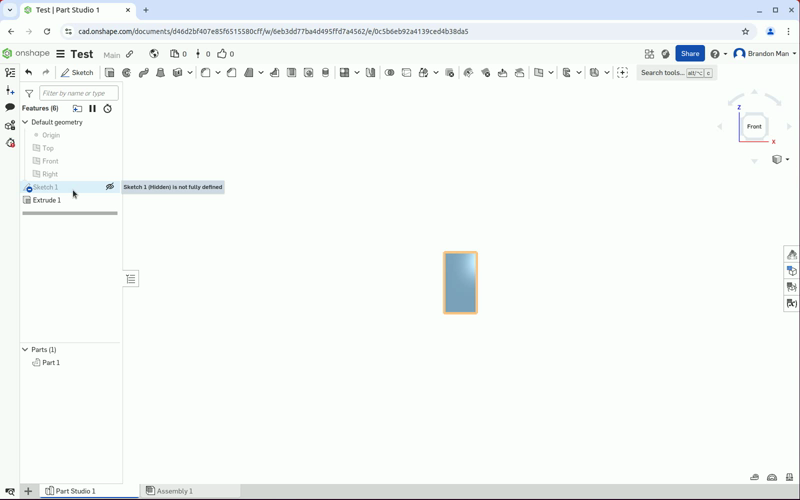
click(73, 189)
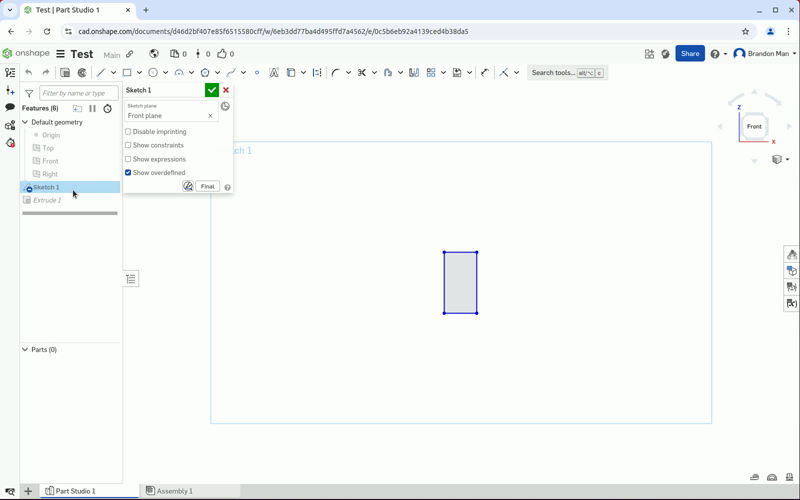
mouse_move(229, 92)
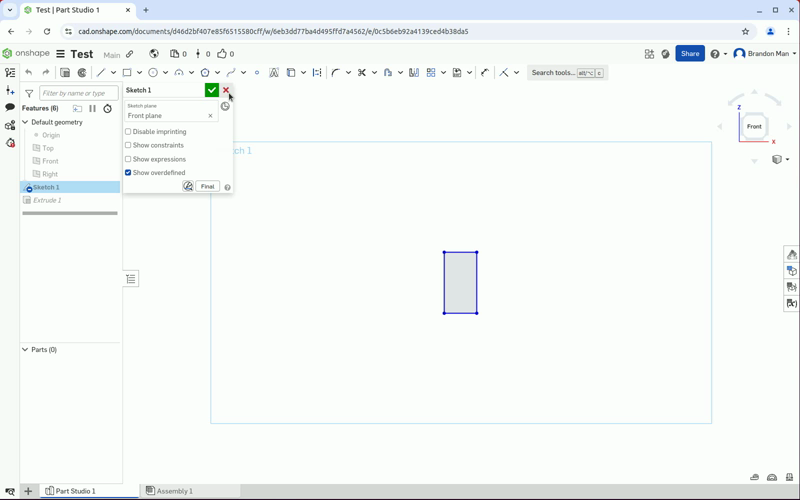
click(229, 92)
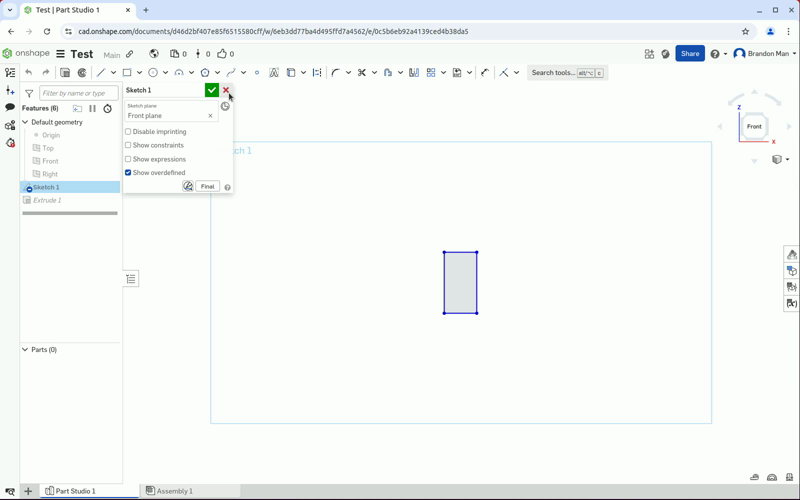
key(shift+s)
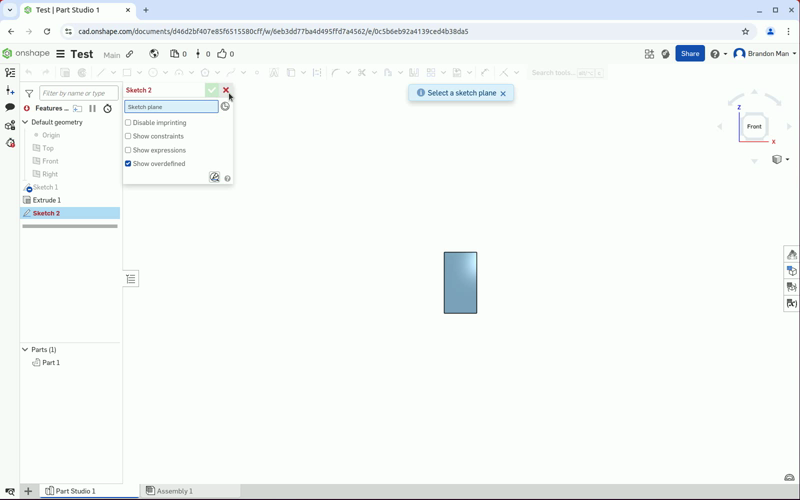
mouse_move(73, 163)
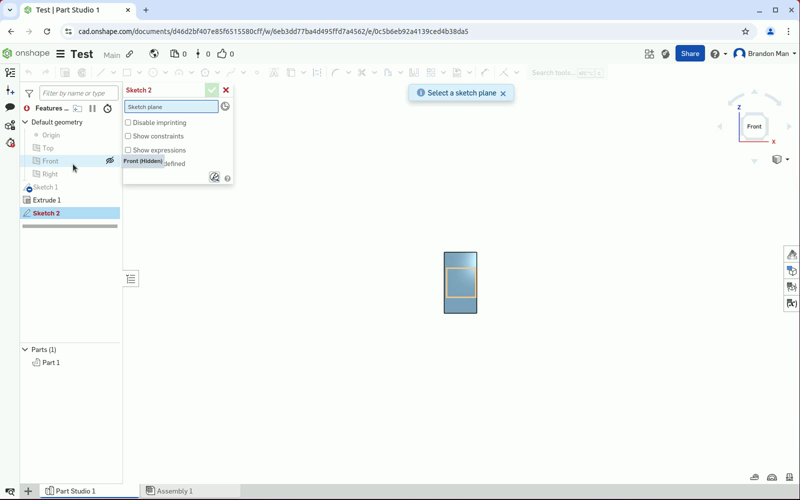
click(73, 163)
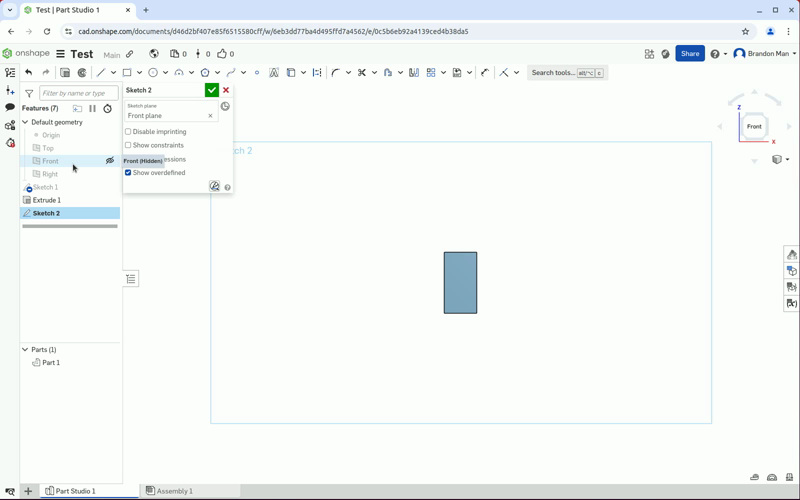
mouse_move(73, 352)
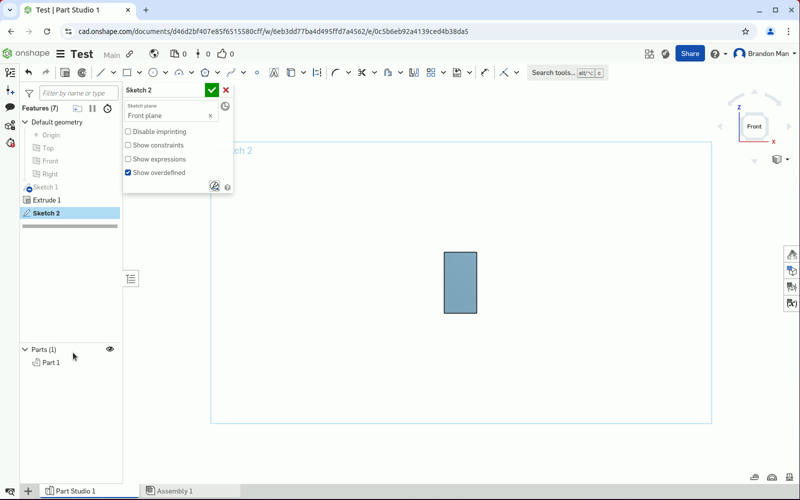
key(y)
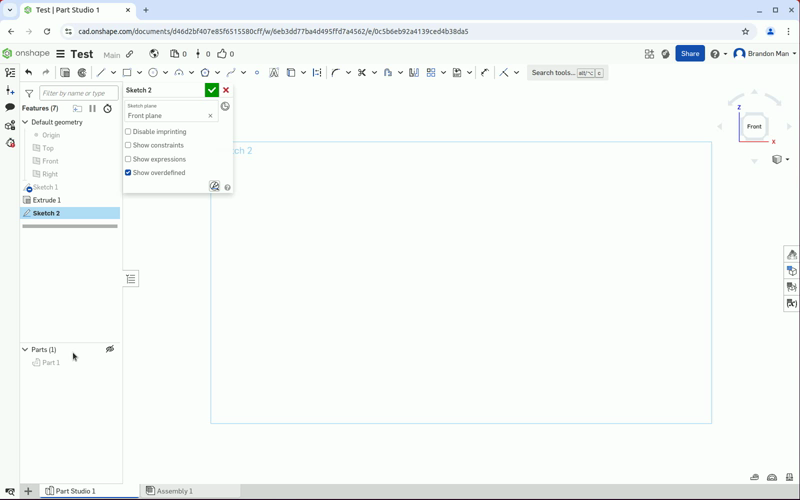
key(l)
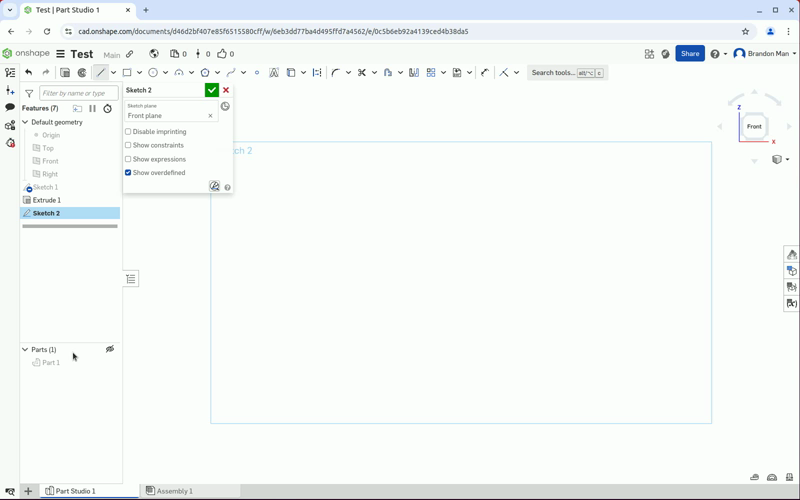
key_down(shift)
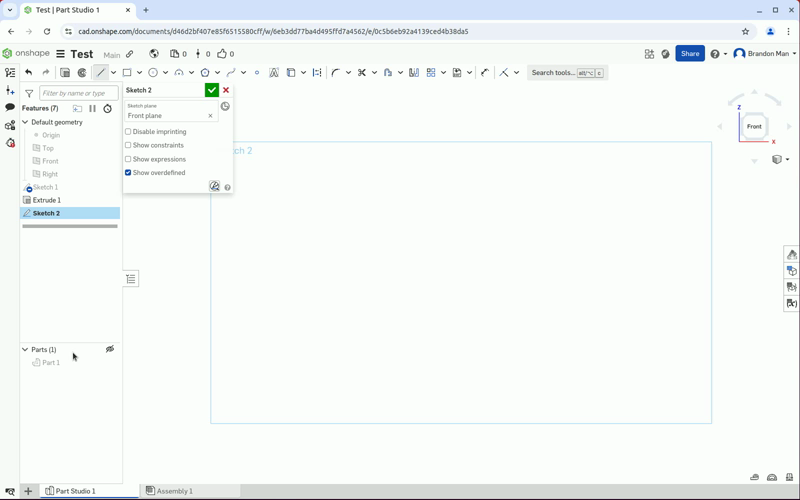
mouse_move(477, 313)
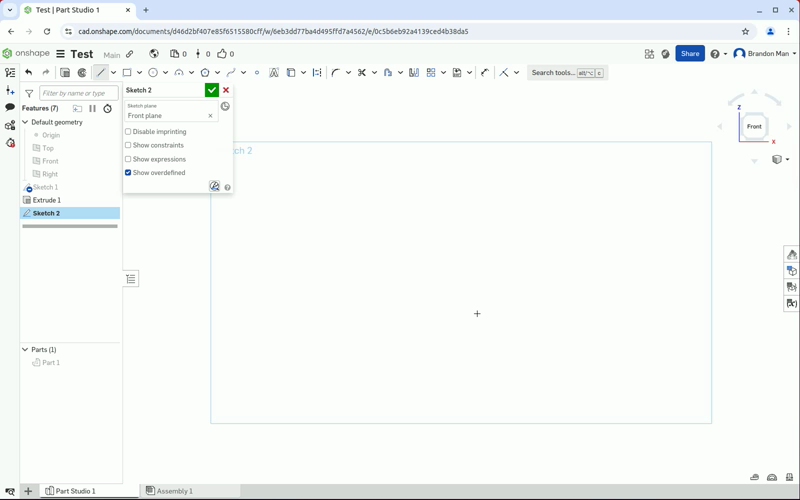
click(477, 313)
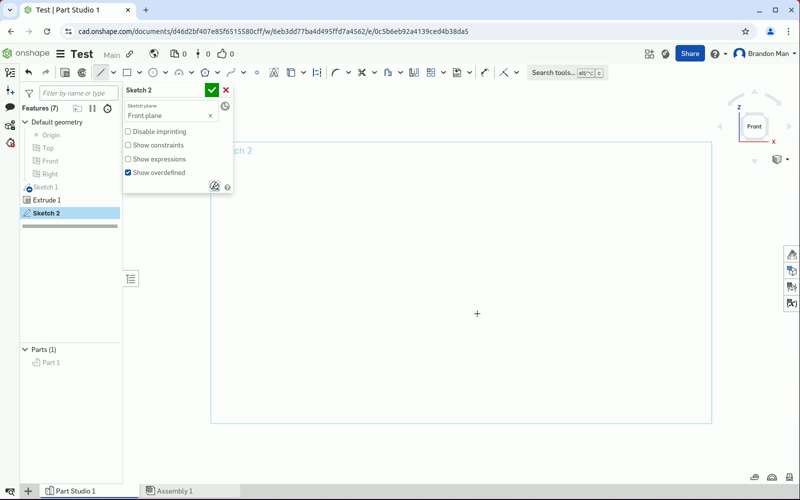
key_up(shift)
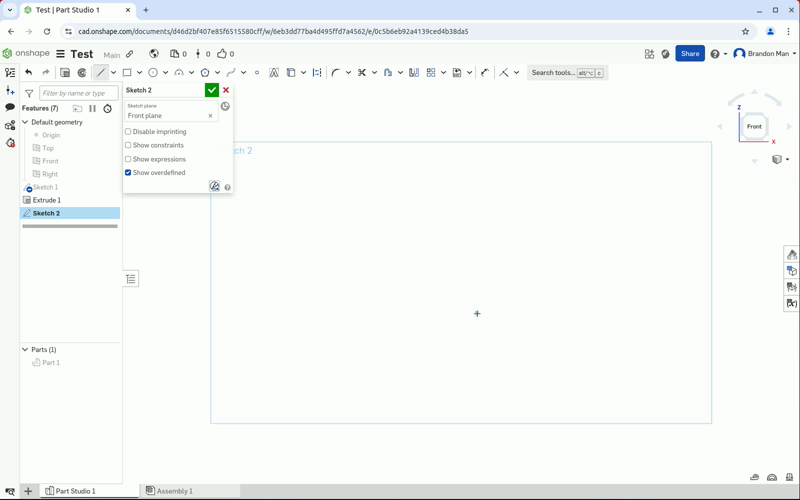
key_down(shift)
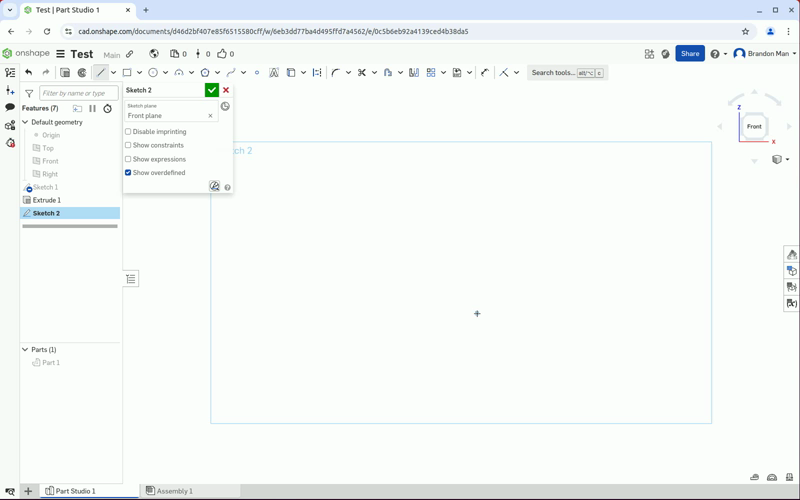
mouse_move(573, 313)
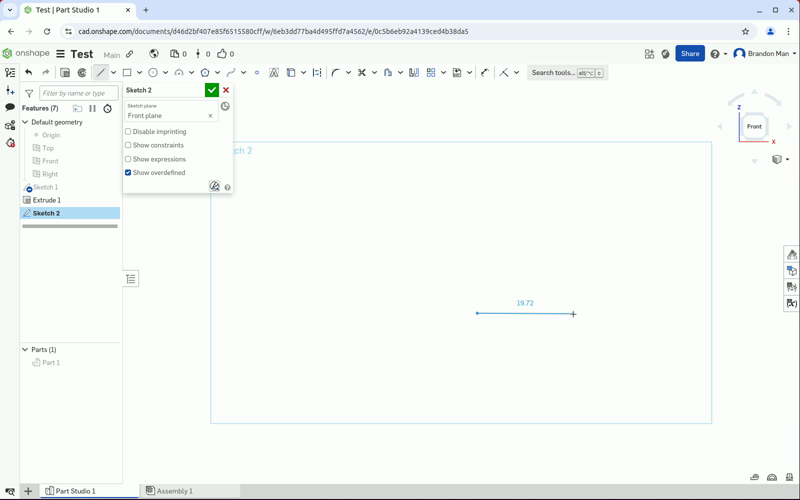
click(573, 313)
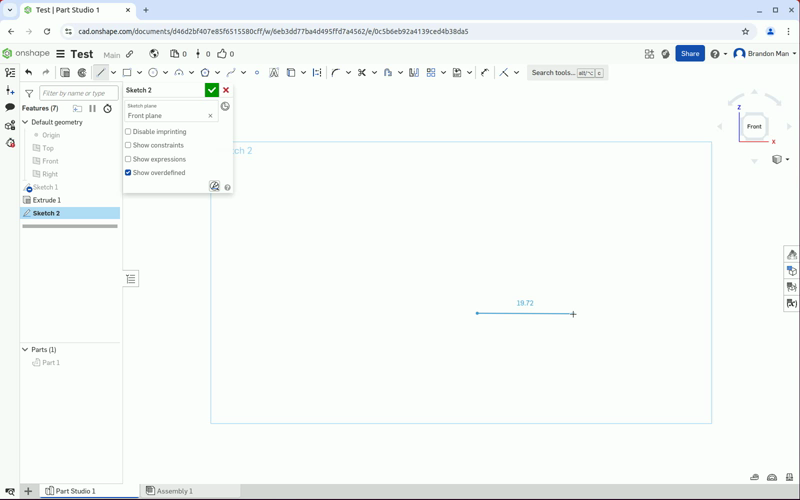
key_up(shift)
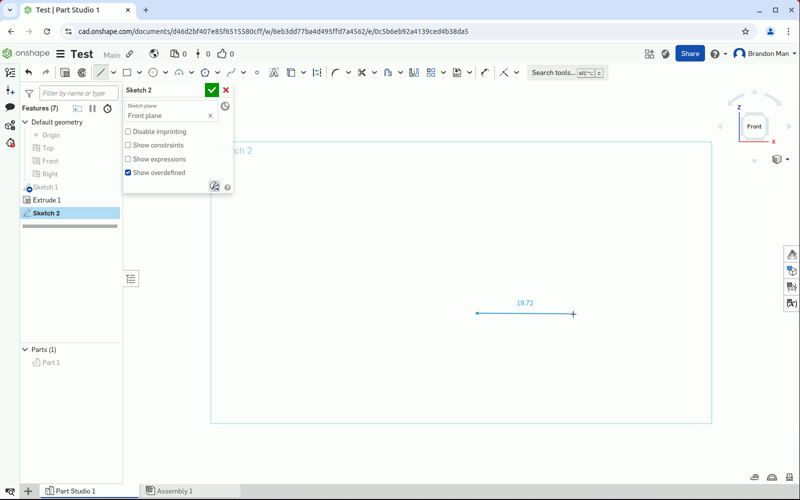
key_down(shift)
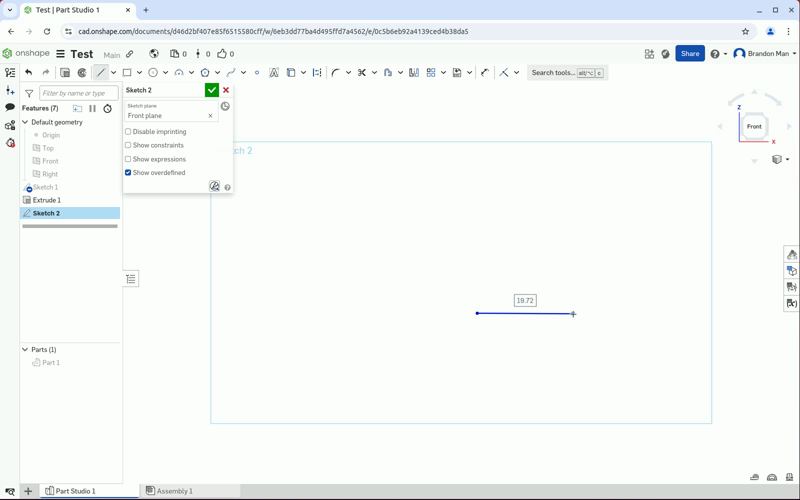
mouse_move(589, 313)
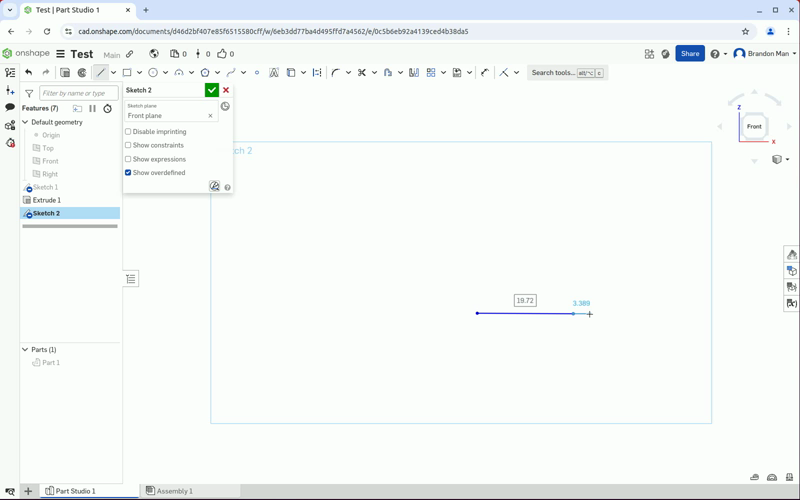
mouse_move(573, 277)
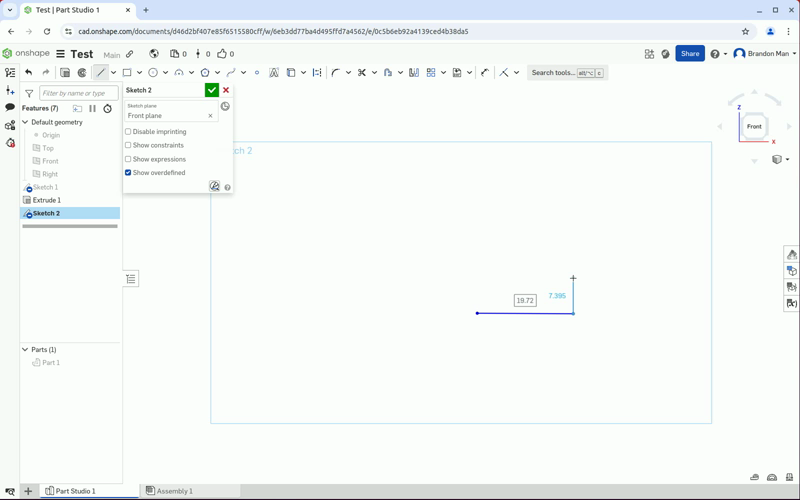
click(573, 277)
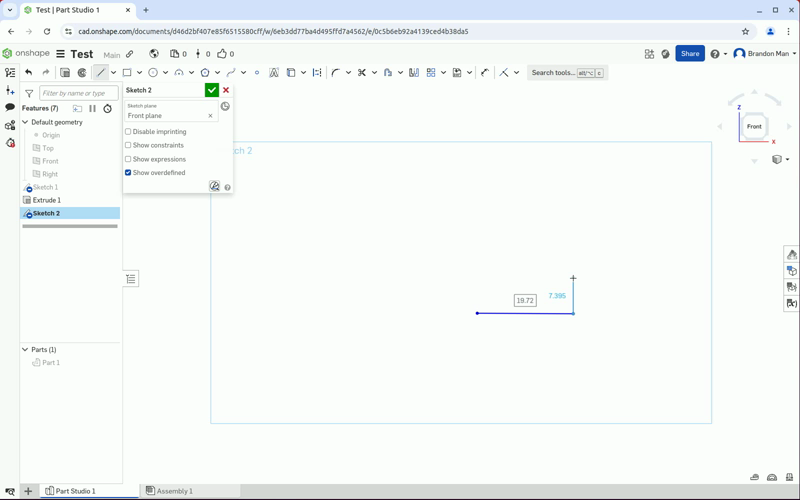
key_up(shift)
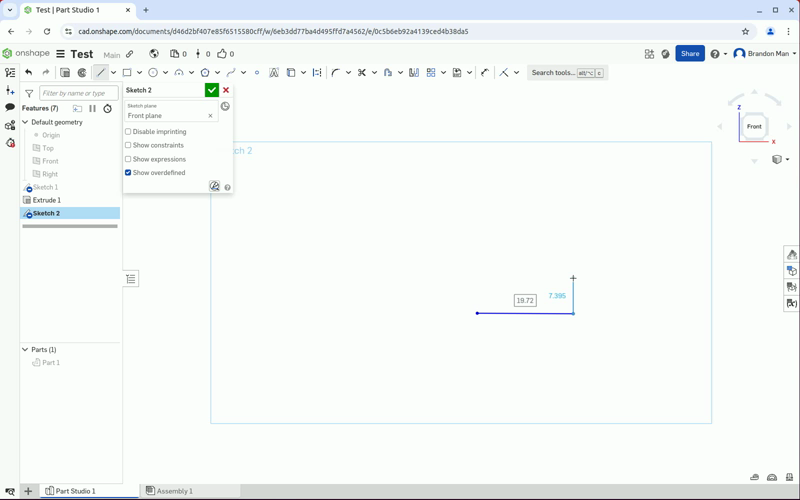
key_down(shift)
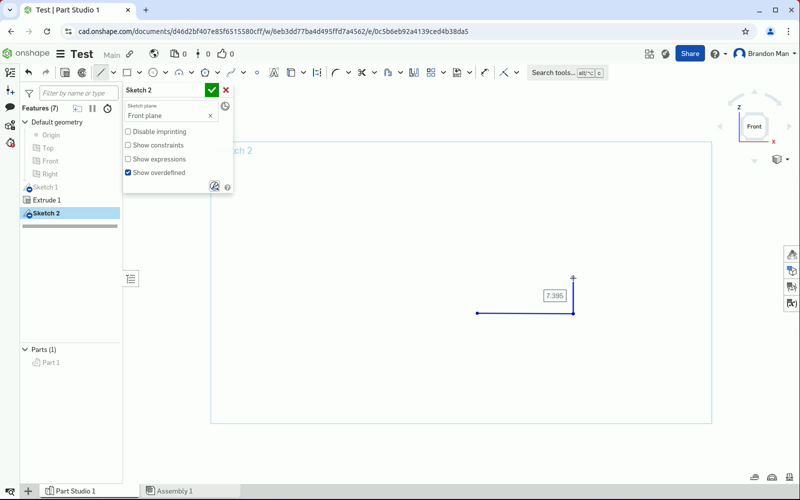
mouse_move(477, 252)
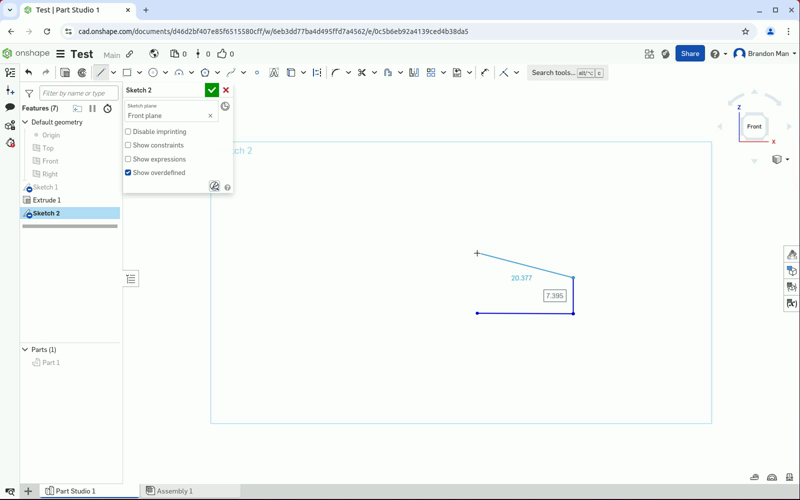
click(477, 252)
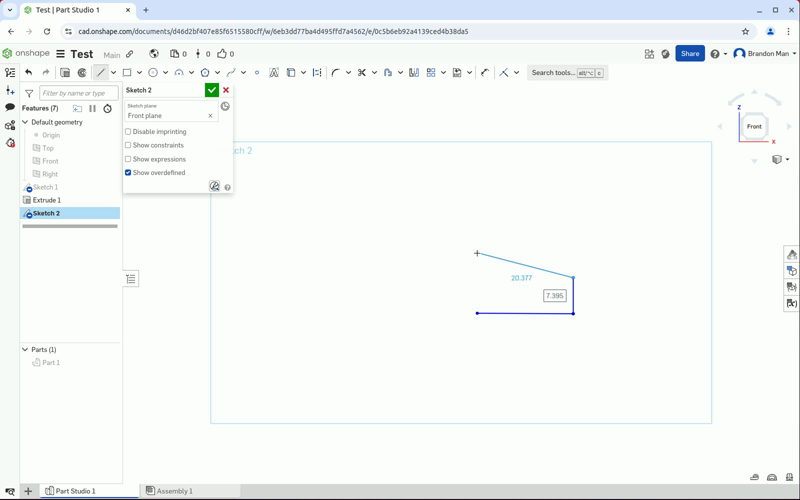
key_up(shift)
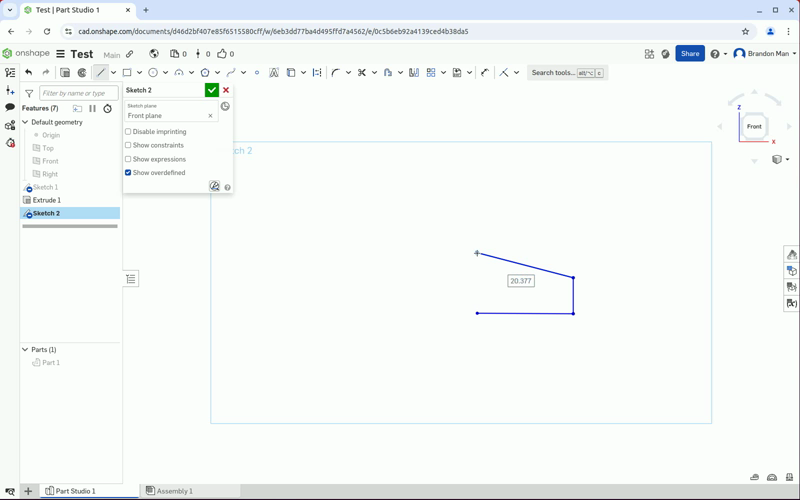
key_down(shift)
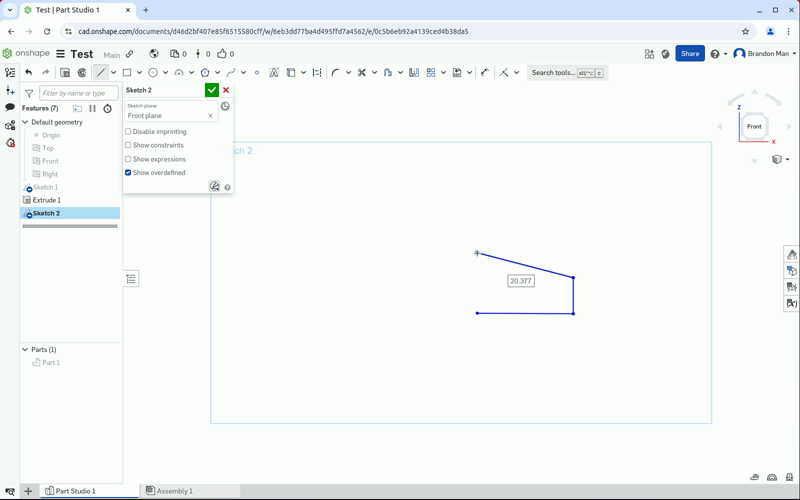
mouse_move(477, 313)
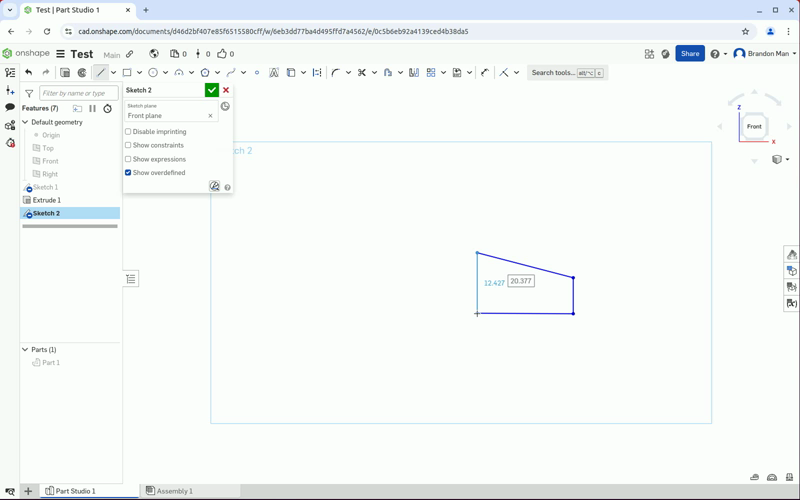
key_up(shift)
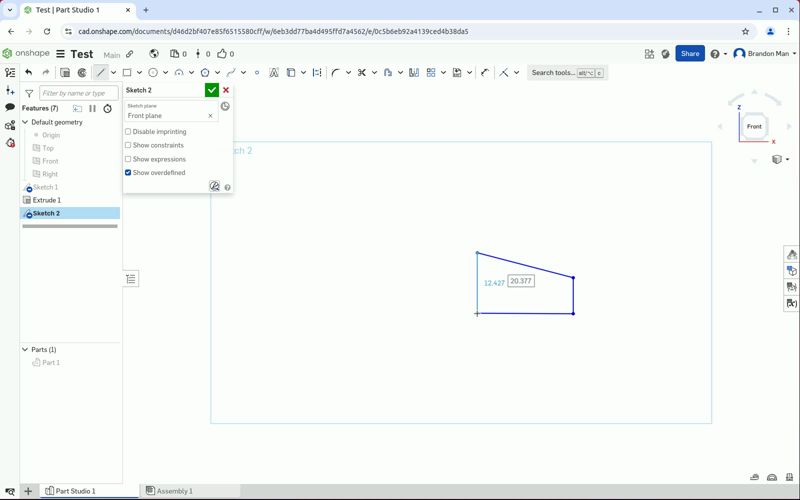
click(477, 313)
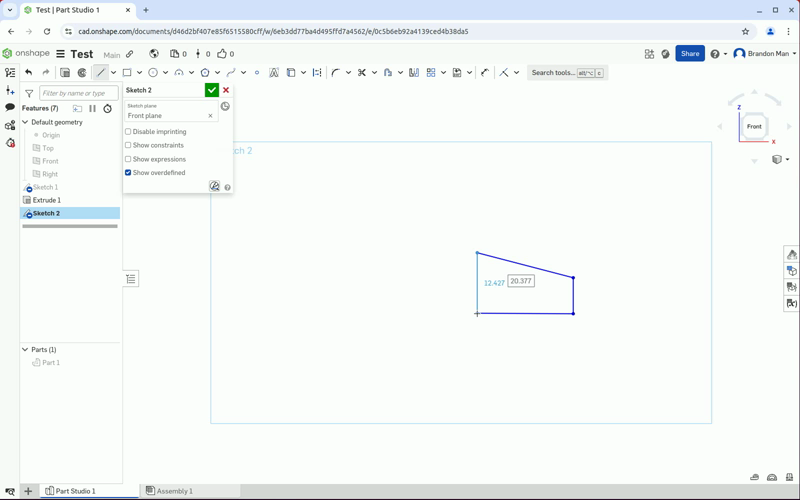
key(esc)
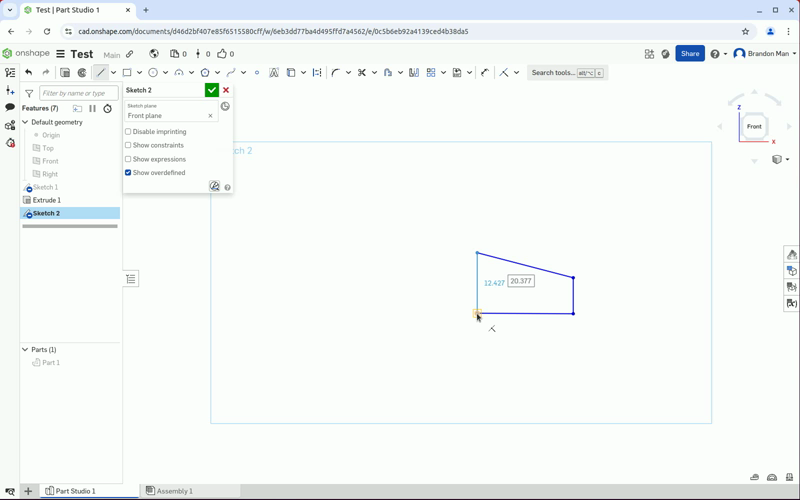
key(c)
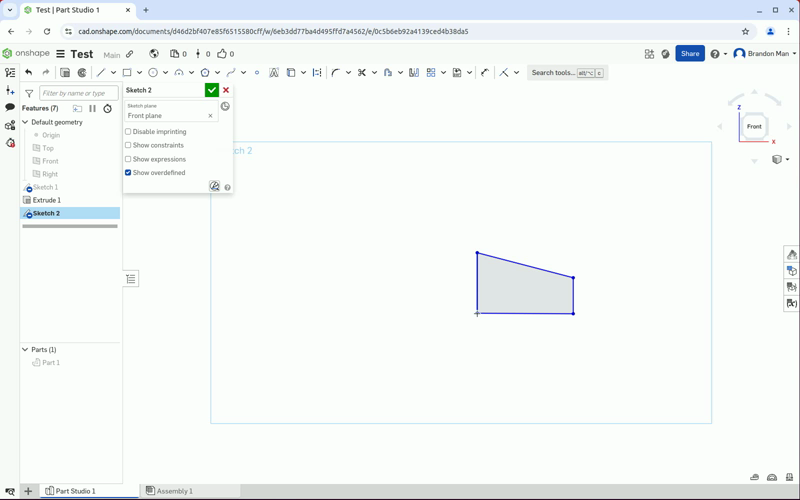
key_down(shift)
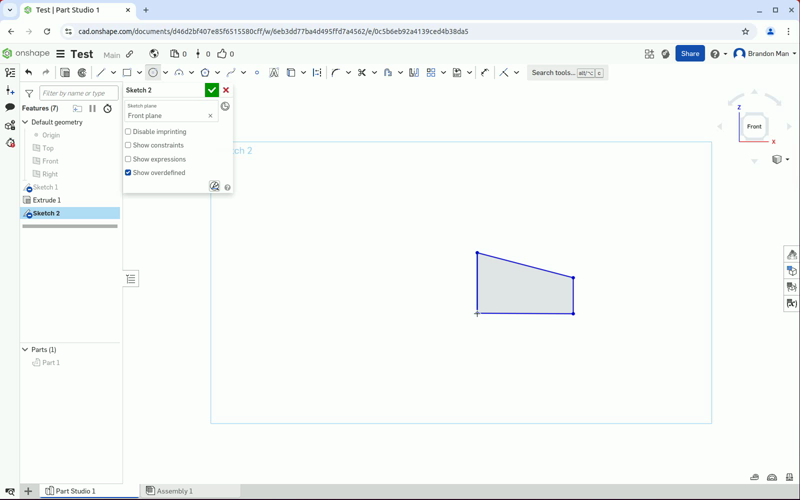
mouse_move(554, 294)
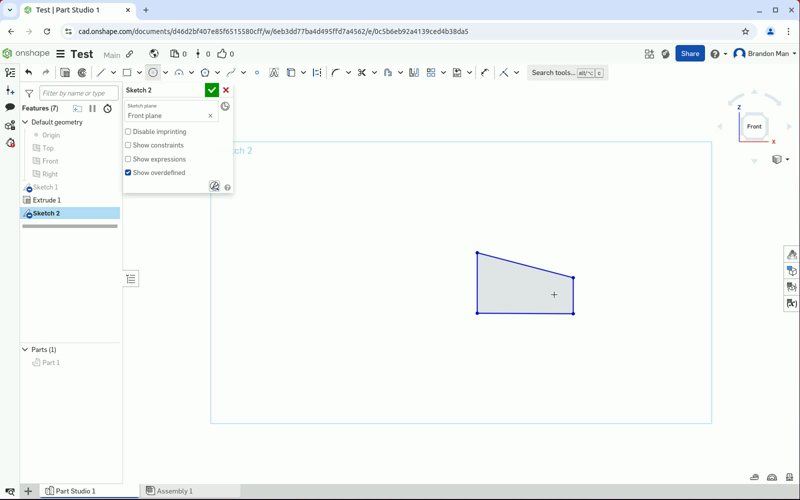
click(554, 294)
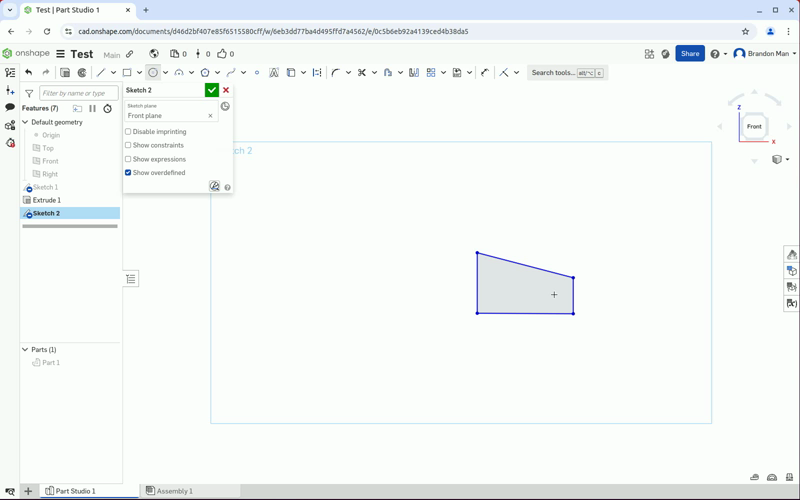
key_up(shift)
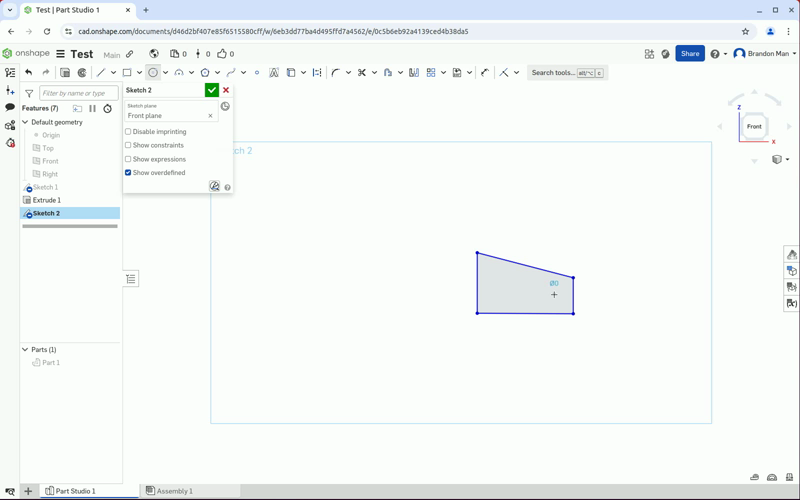
mouse_move(562, 294)
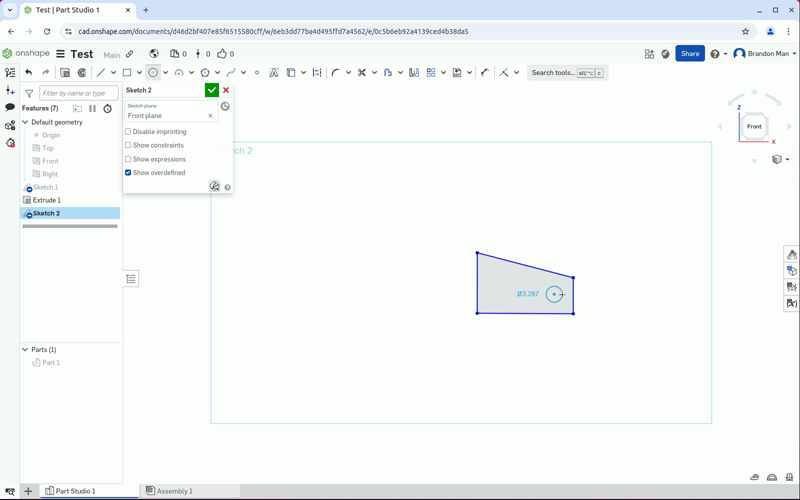
click(562, 294)
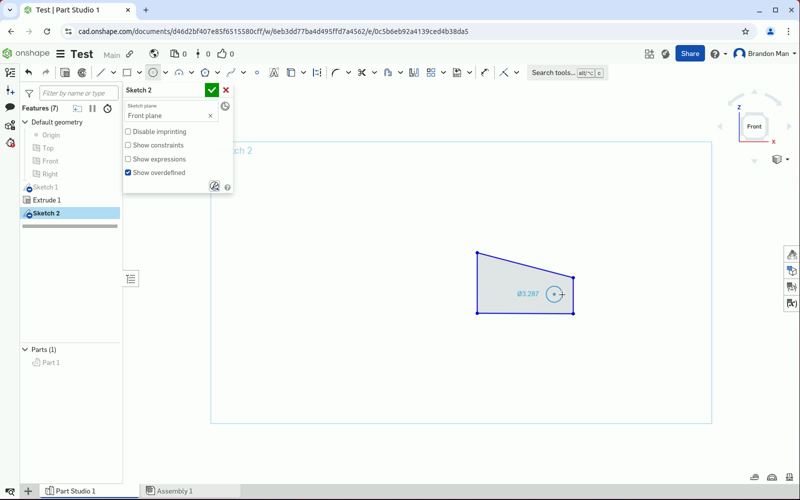
key(esc)
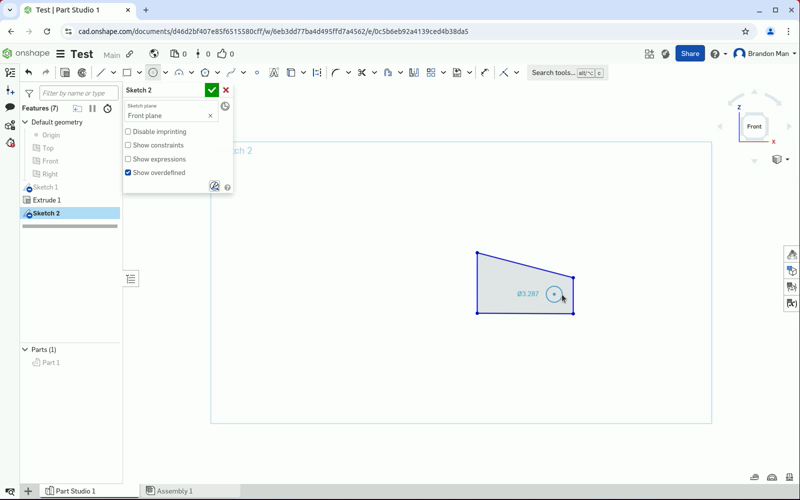
mouse_move(515, 300)
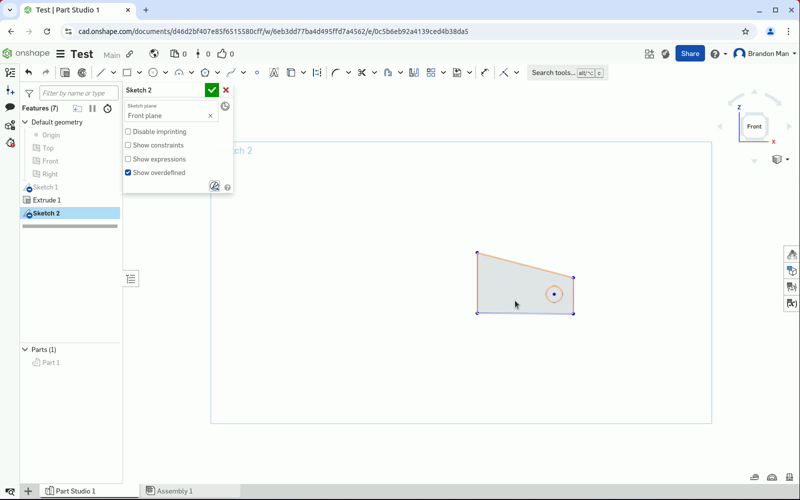
click(515, 300)
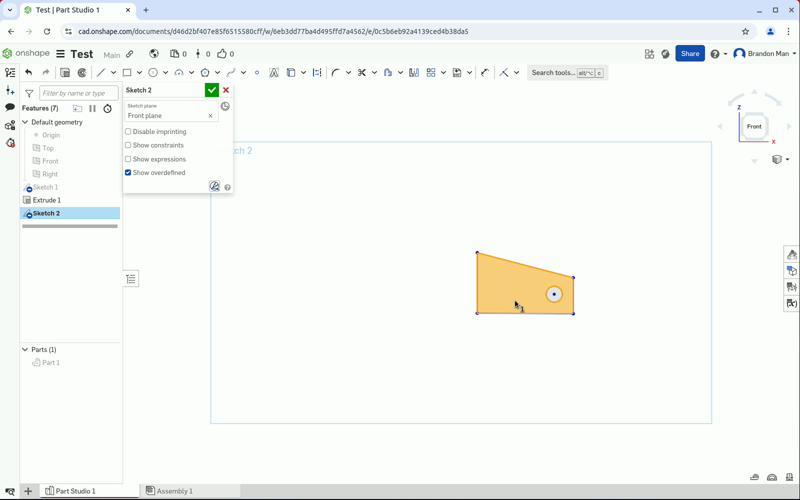
mouse_move(73, 352)
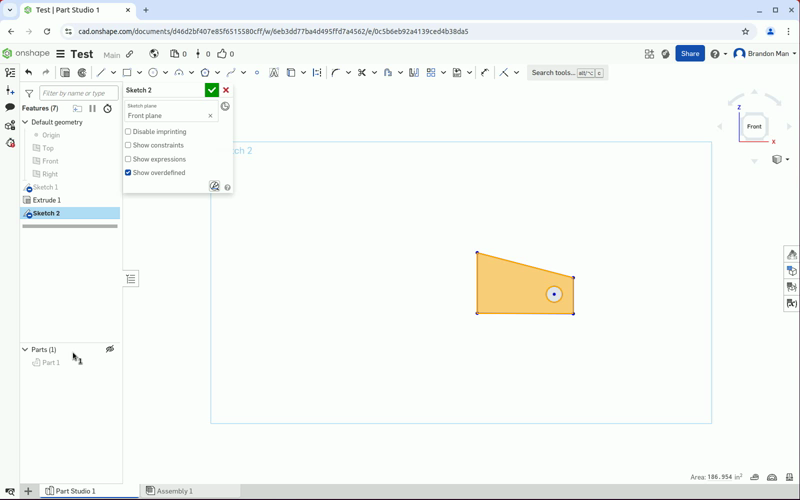
key(shift+y)
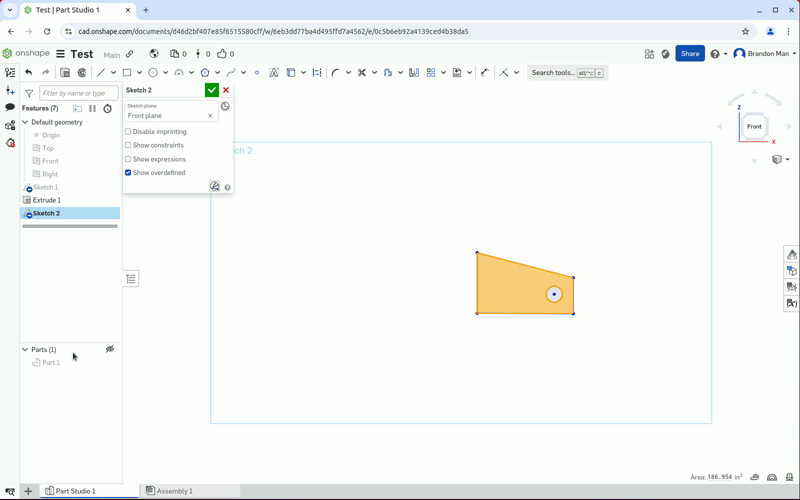
key(shift+e)
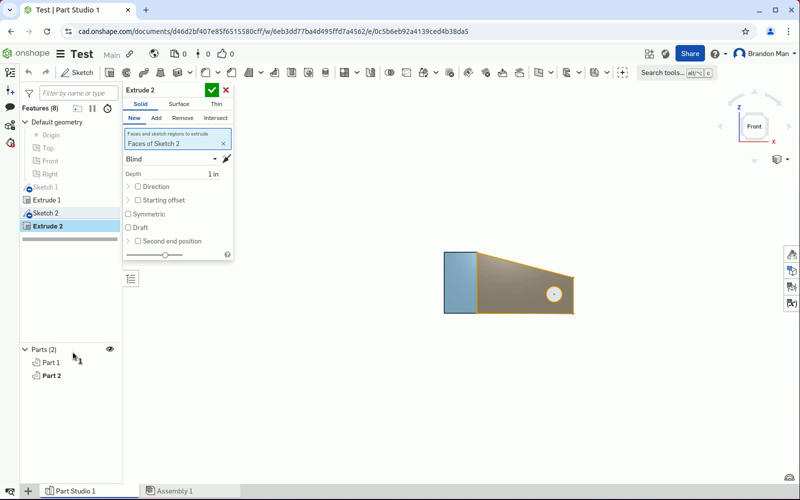
mouse_move(143, 106)
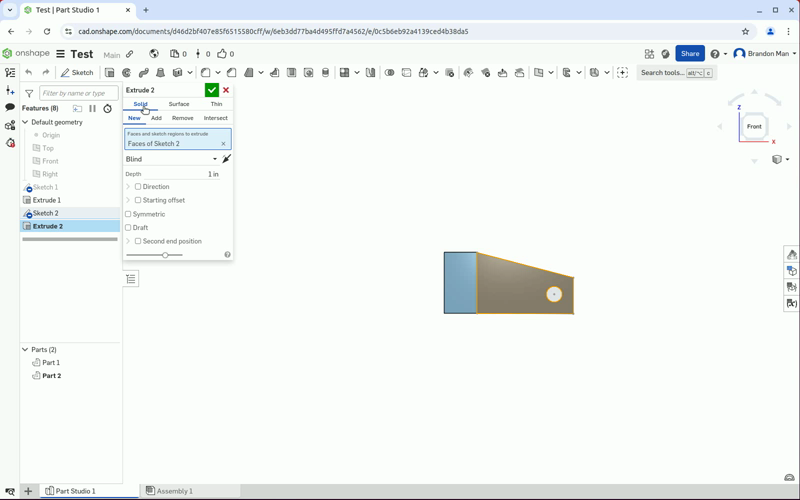
click(143, 106)
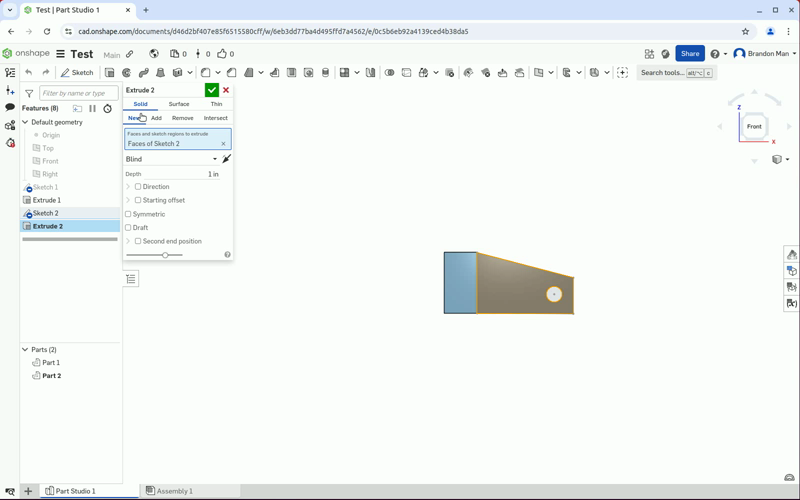
mouse_move(137, 120)
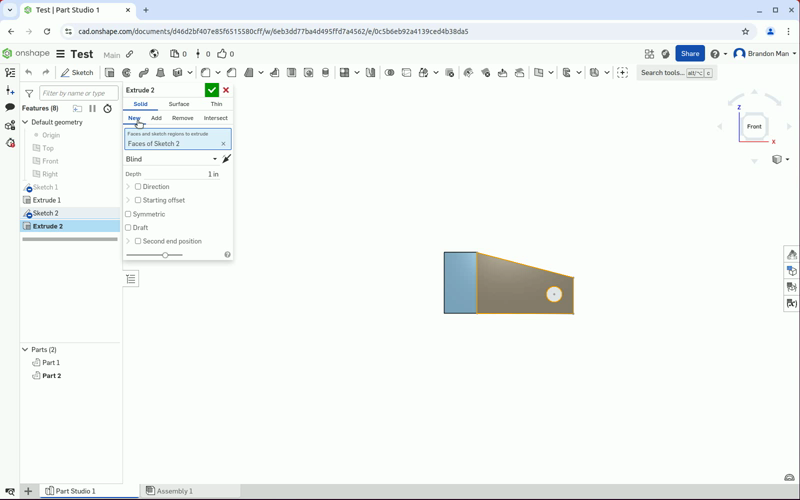
click(137, 120)
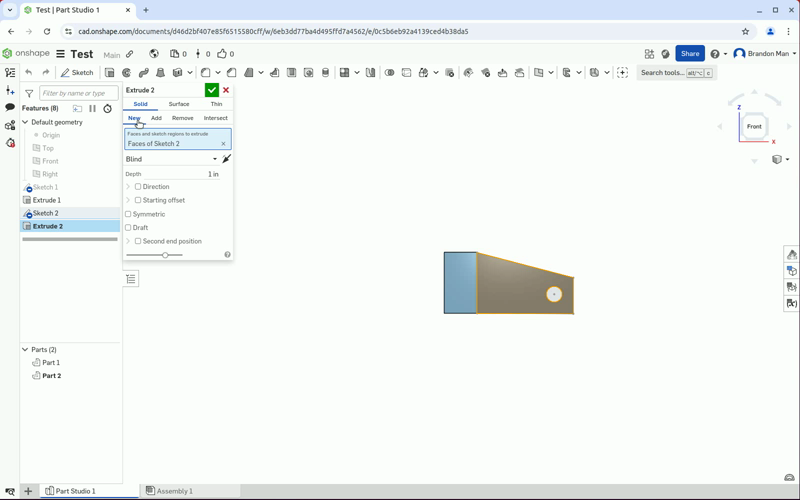
key(tab, 4)
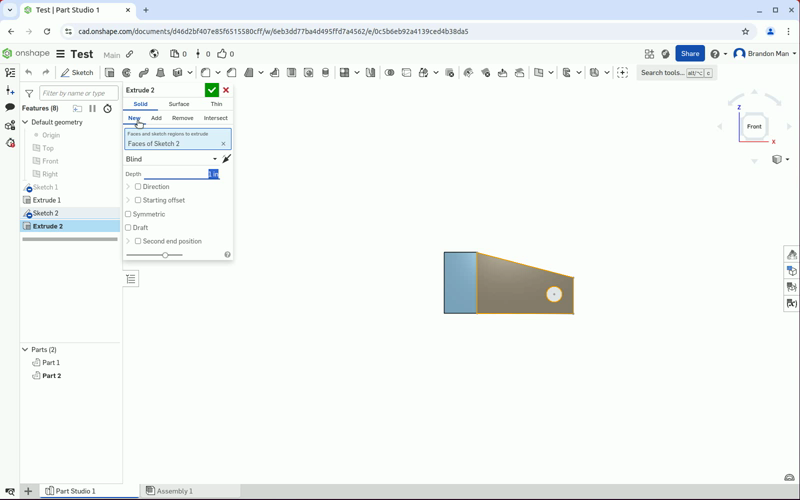
text(2.166)
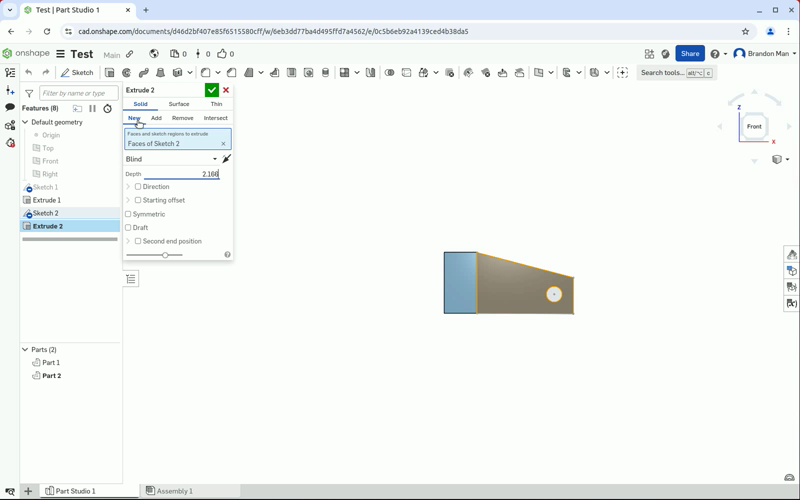
key(enter)
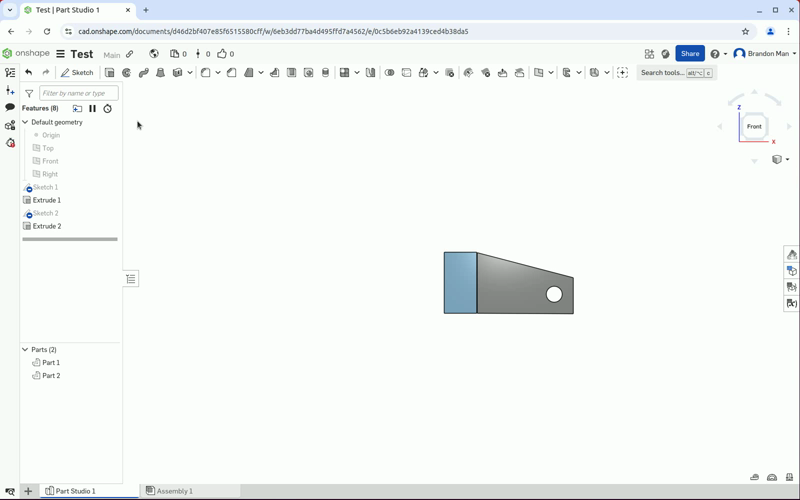
key(shift+h)
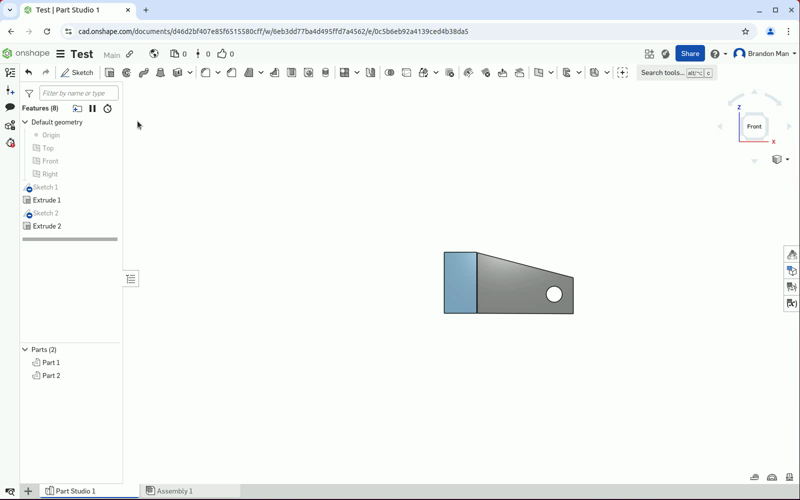
key(shift+h)
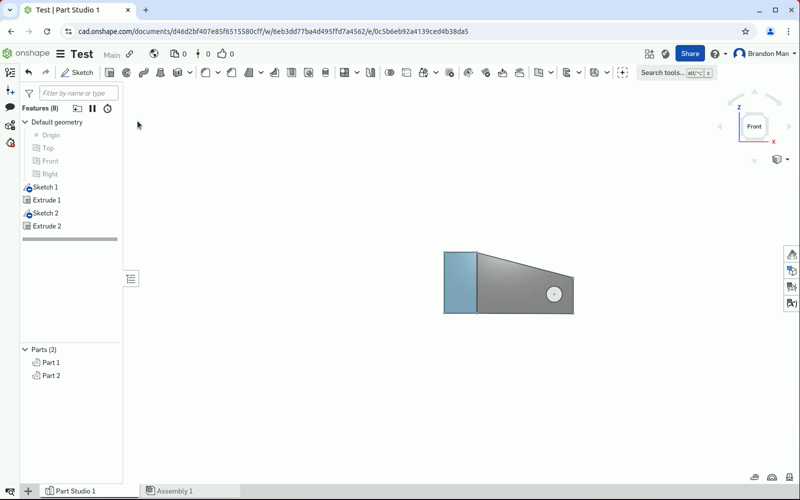
key(shift+7)
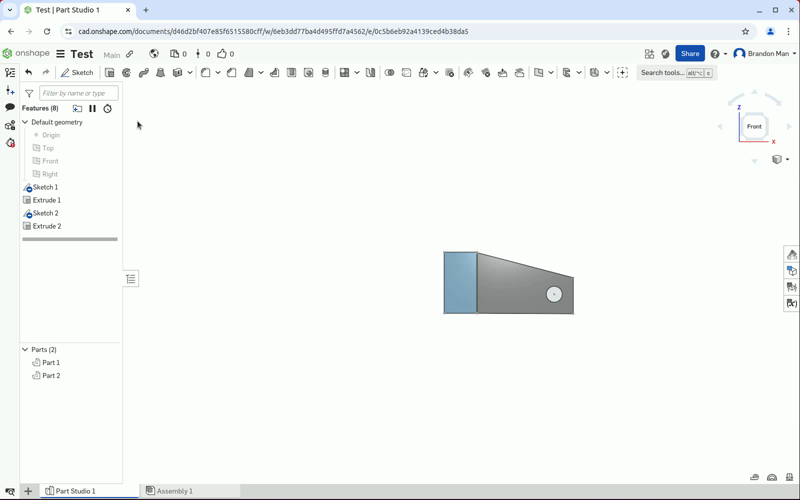
key(left, 2)
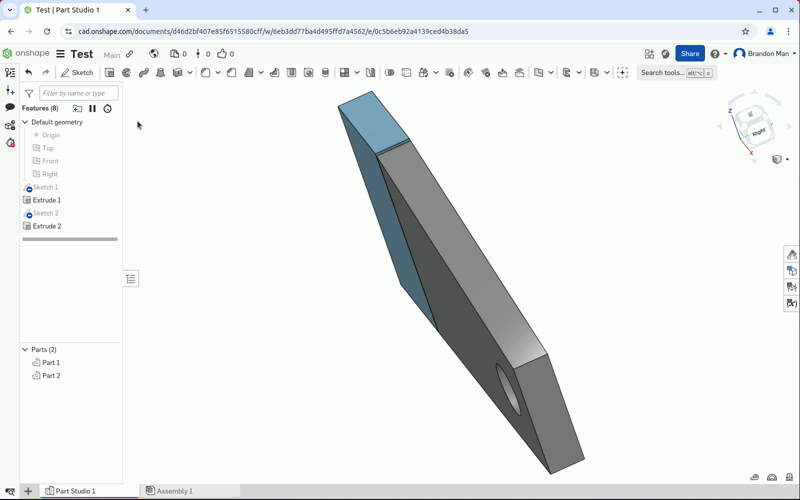
key(down, 2)
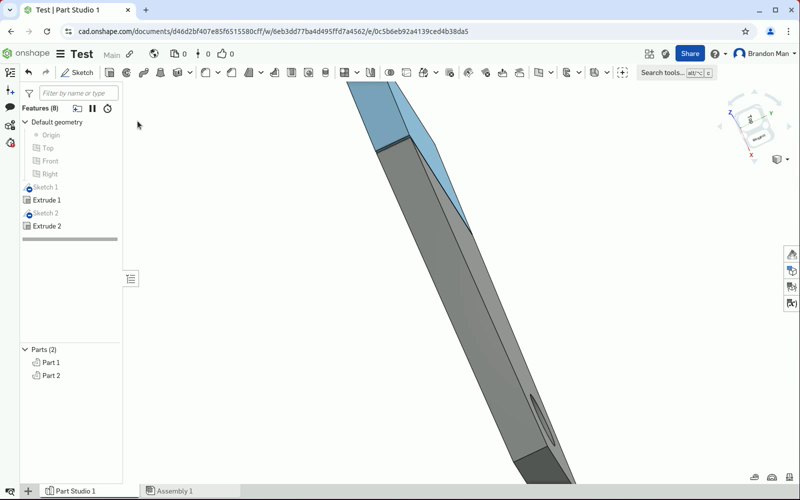
key(up, 2)
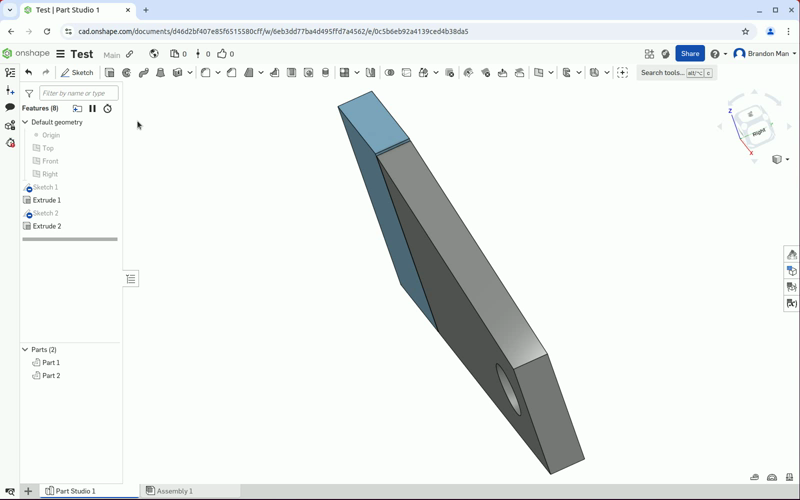
key(right, 2)
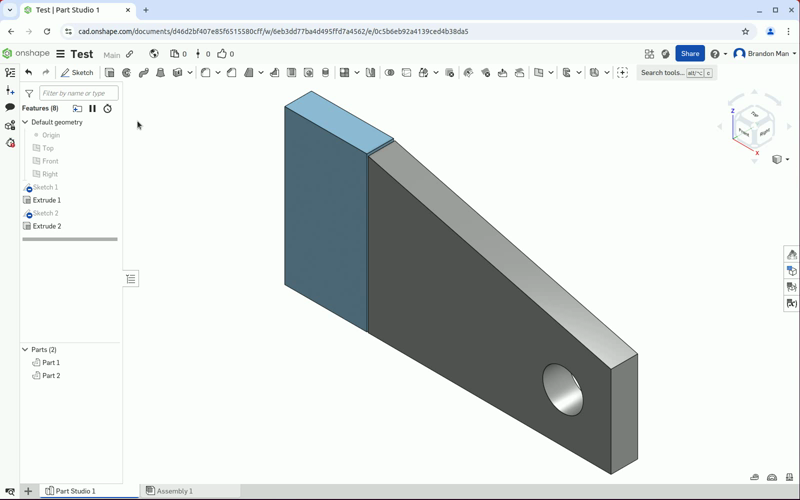
mouse_move(73, 189)
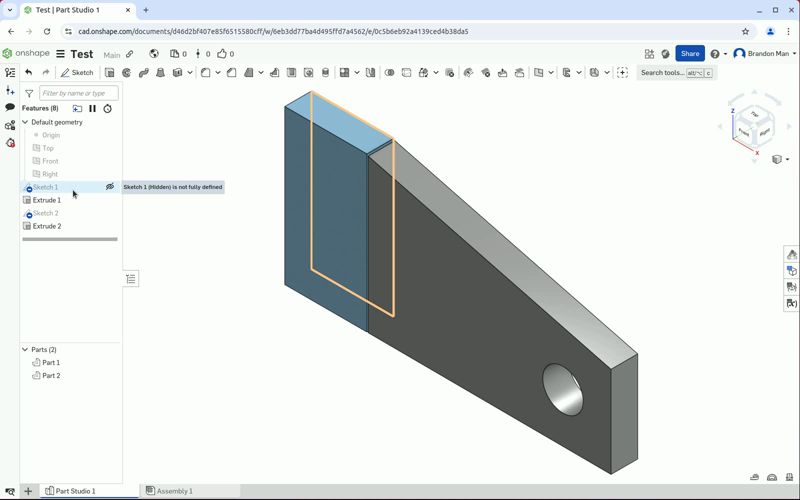
click(73, 189)